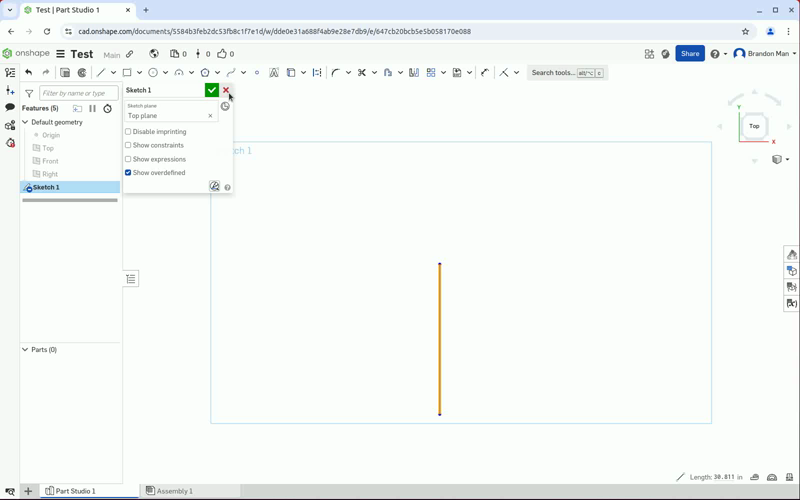
key(shift+h)
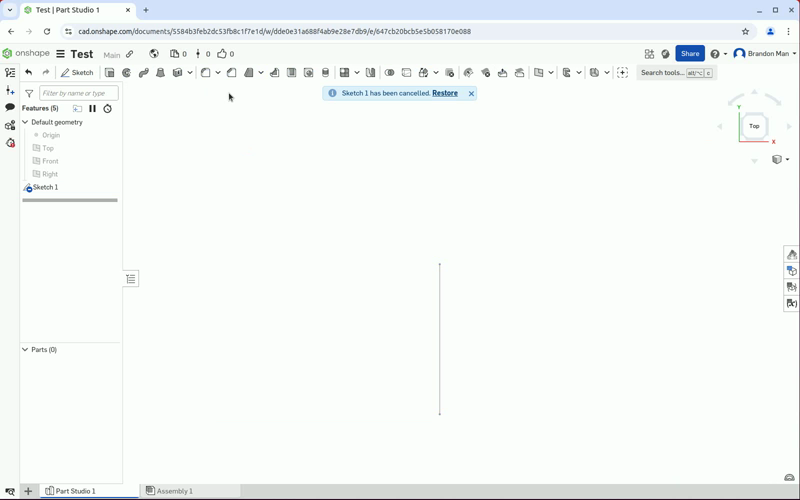
key(shift+s)
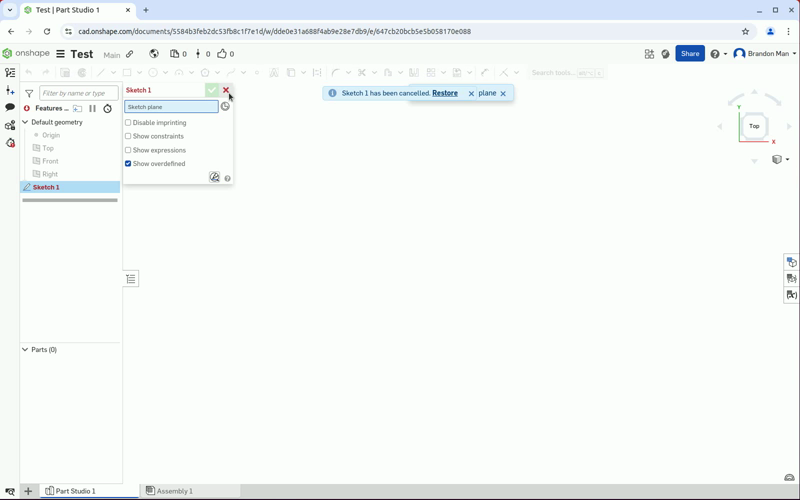
mouse_move(73, 150)
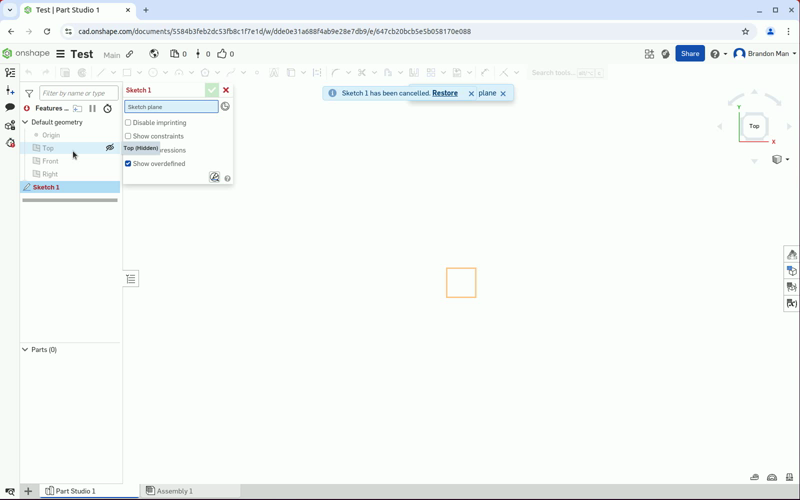
click(73, 150)
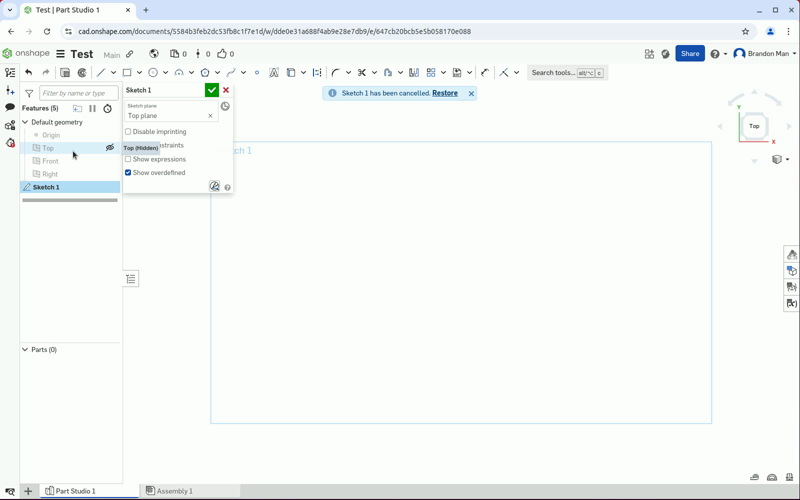
mouse_move(73, 352)
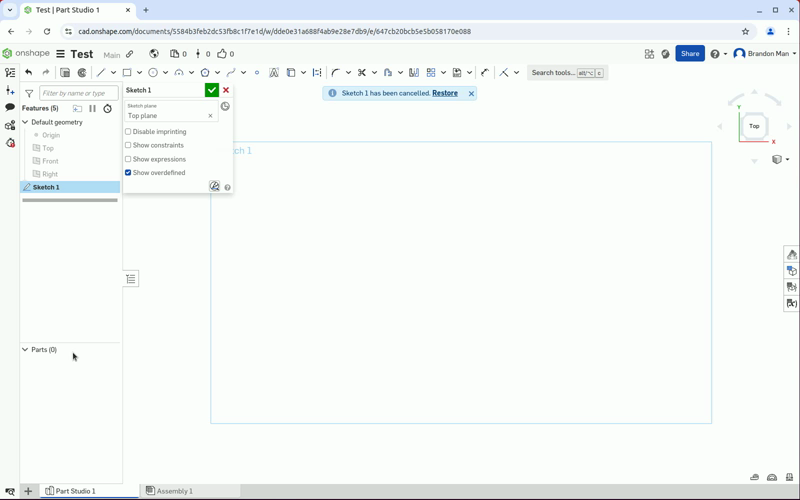
key(y)
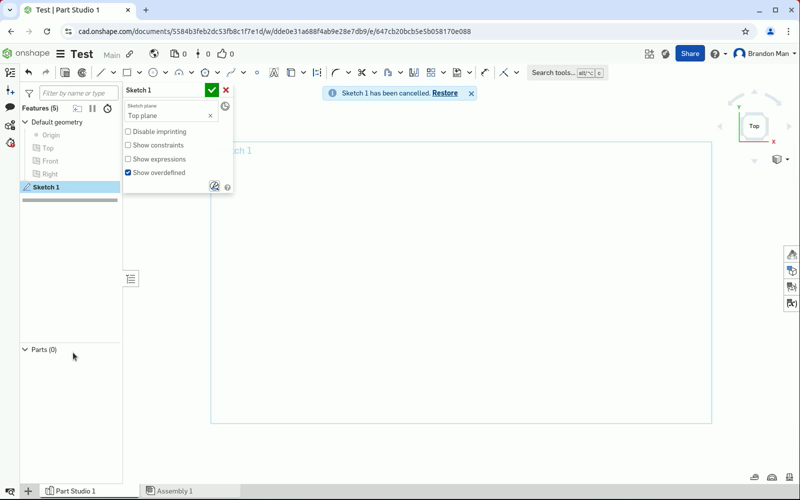
key(l)
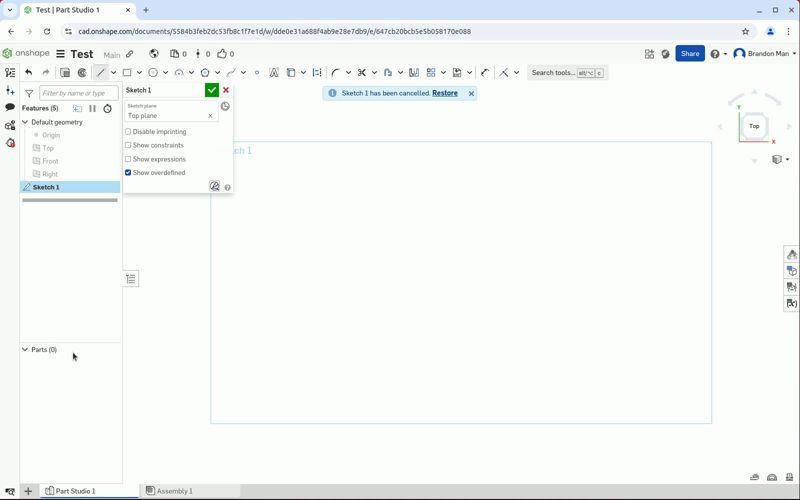
key_down(shift)
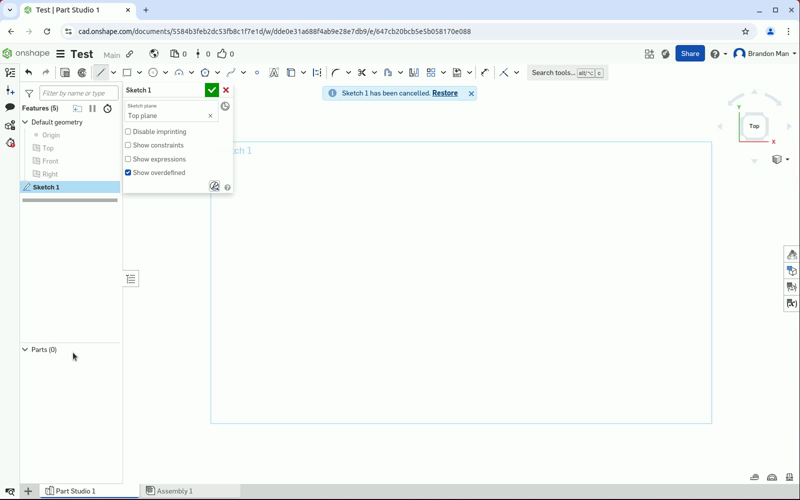
mouse_move(429, 314)
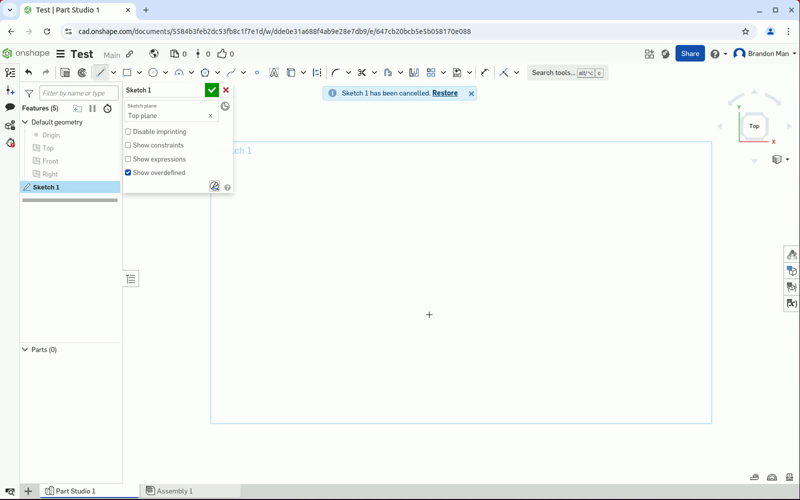
click(429, 314)
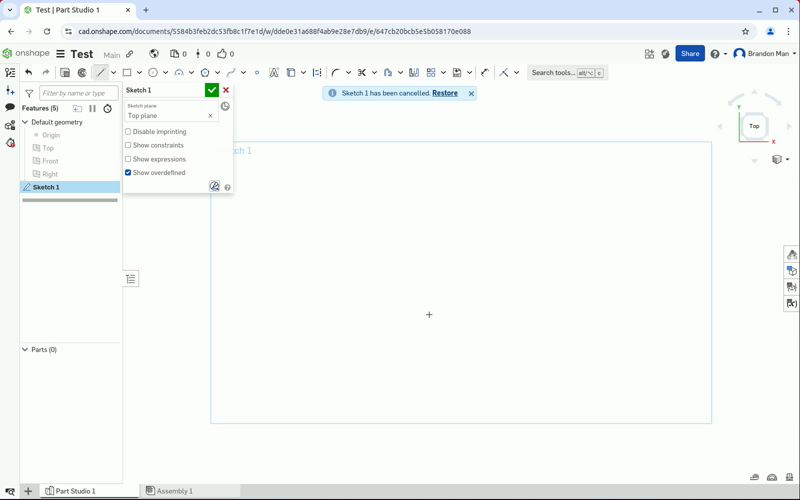
key_up(shift)
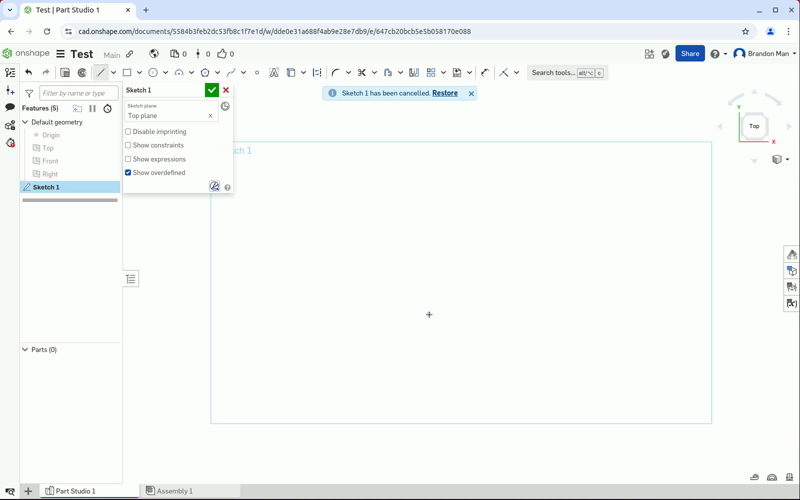
key_down(shift)
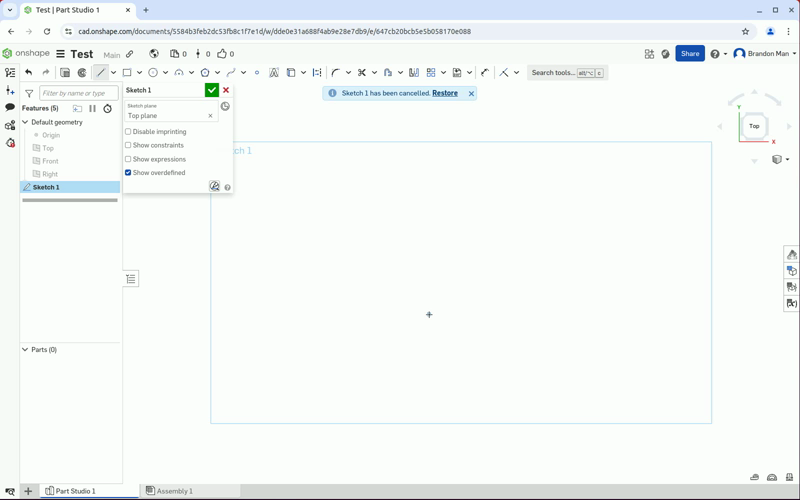
mouse_move(494, 314)
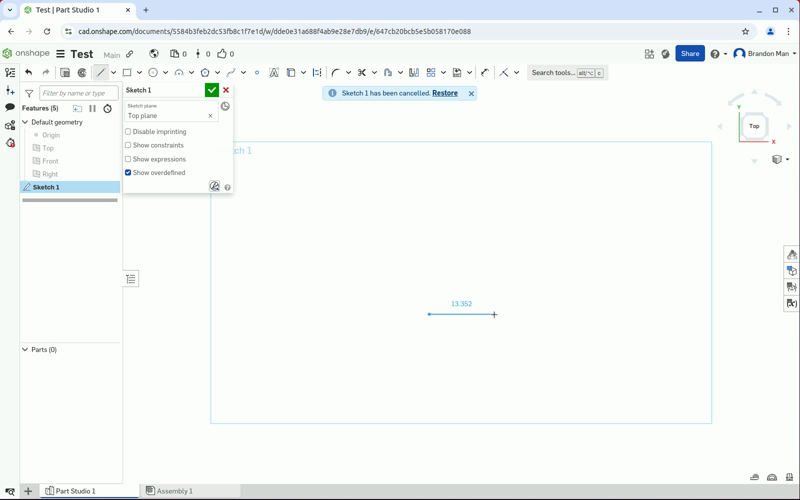
click(494, 314)
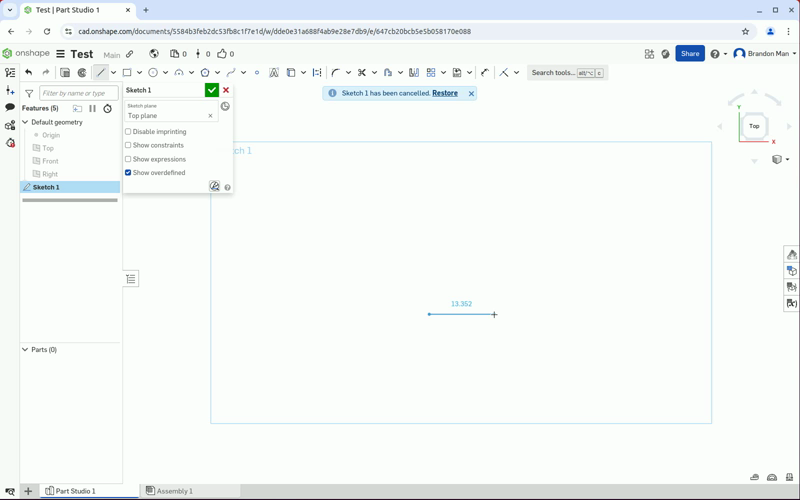
key_up(shift)
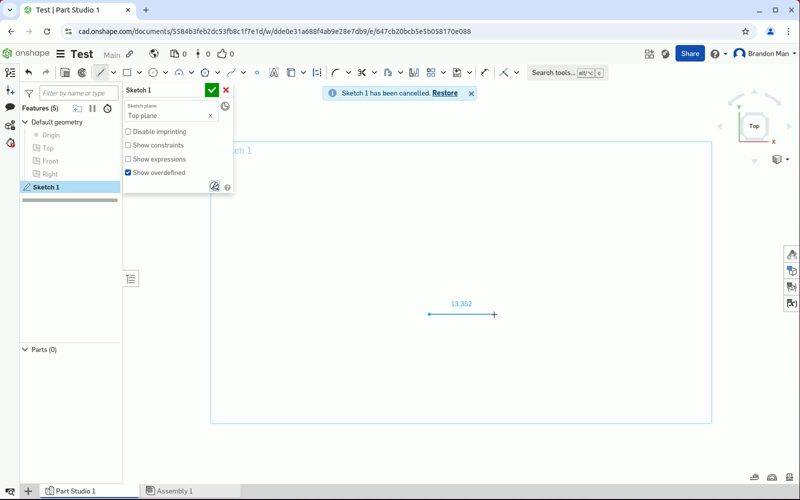
key_down(shift)
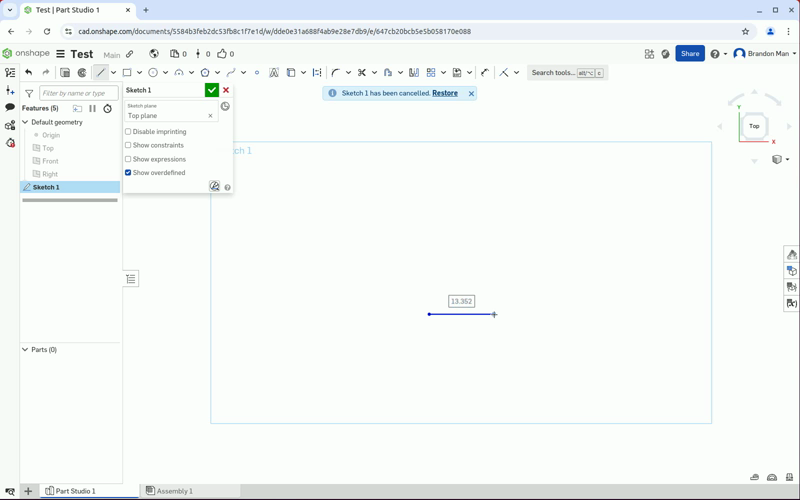
mouse_move(494, 249)
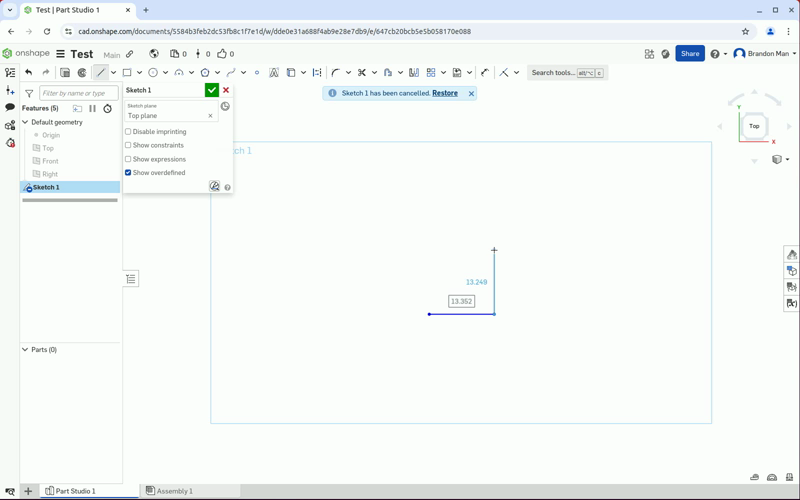
click(494, 249)
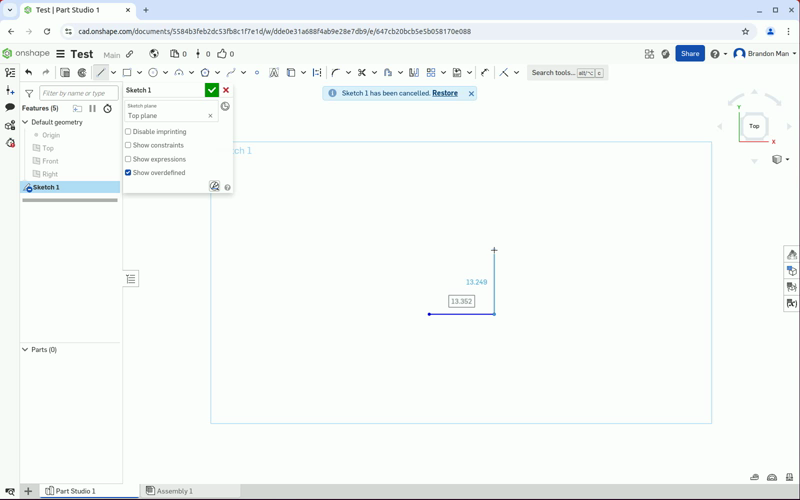
key_up(shift)
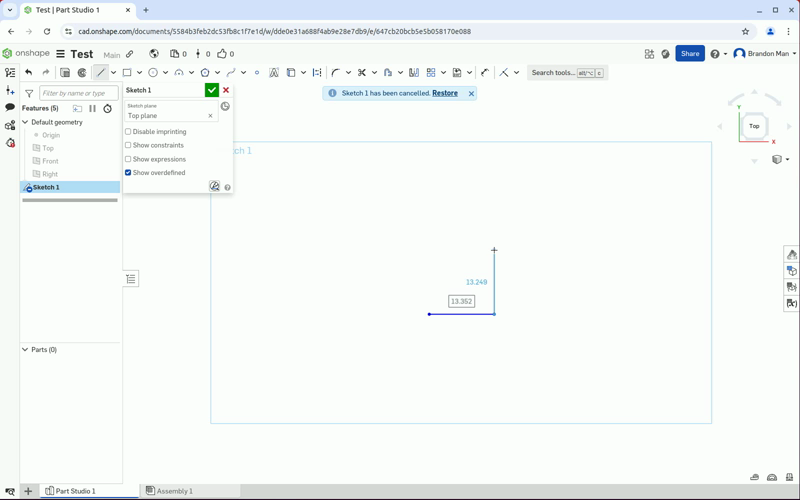
key_down(shift)
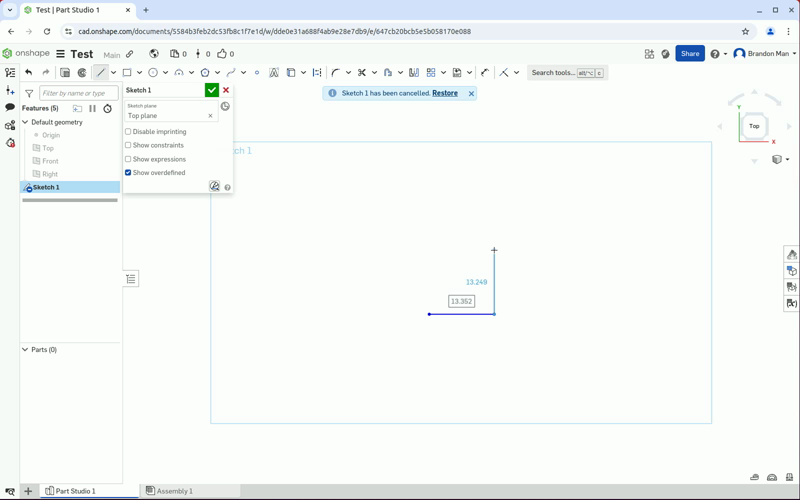
mouse_move(429, 249)
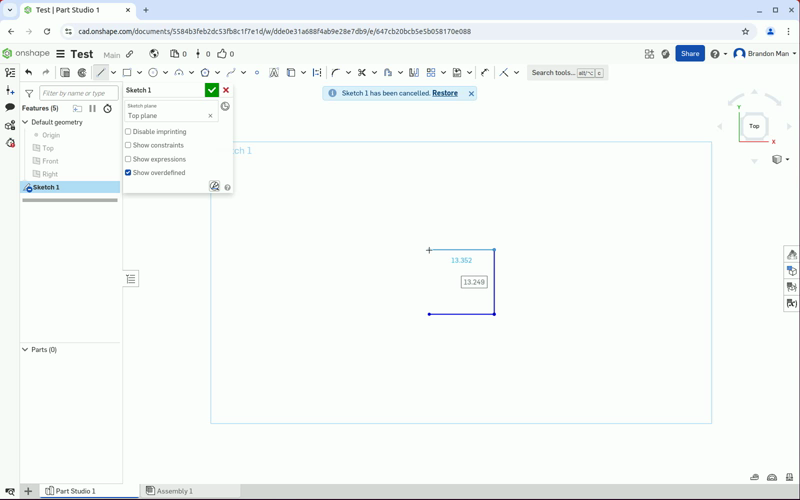
click(429, 249)
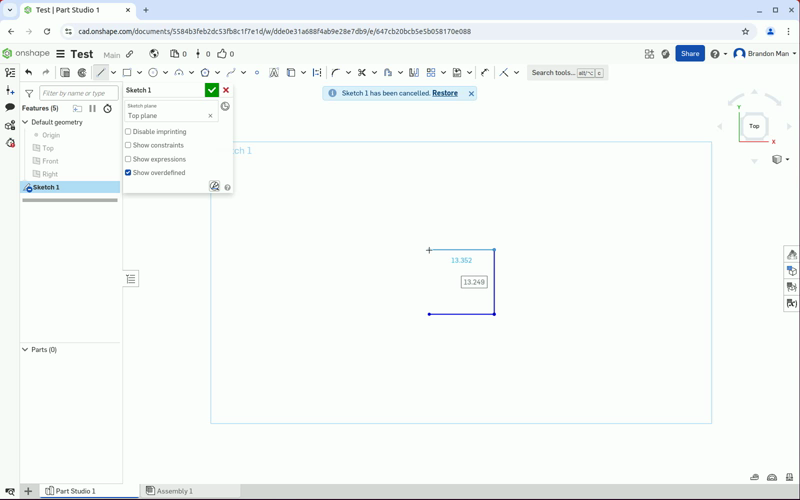
key_up(shift)
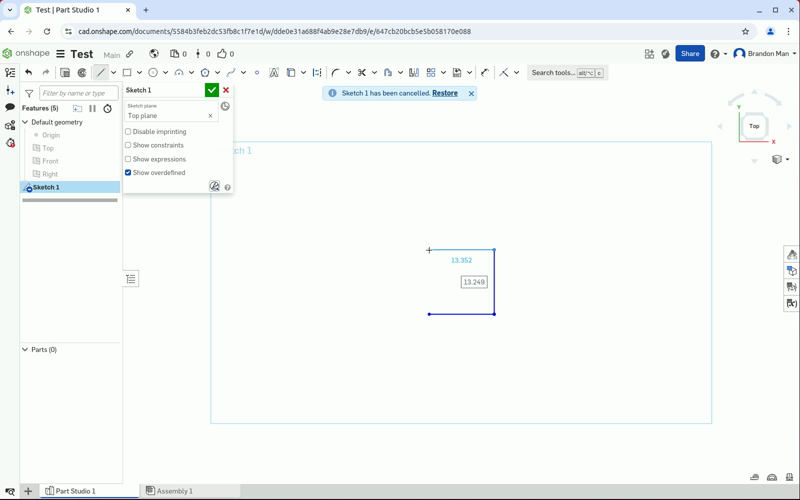
key_down(shift)
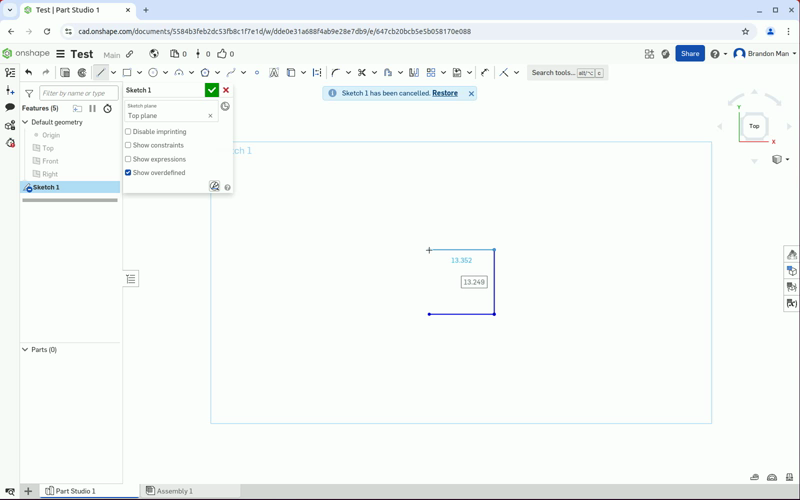
mouse_move(429, 314)
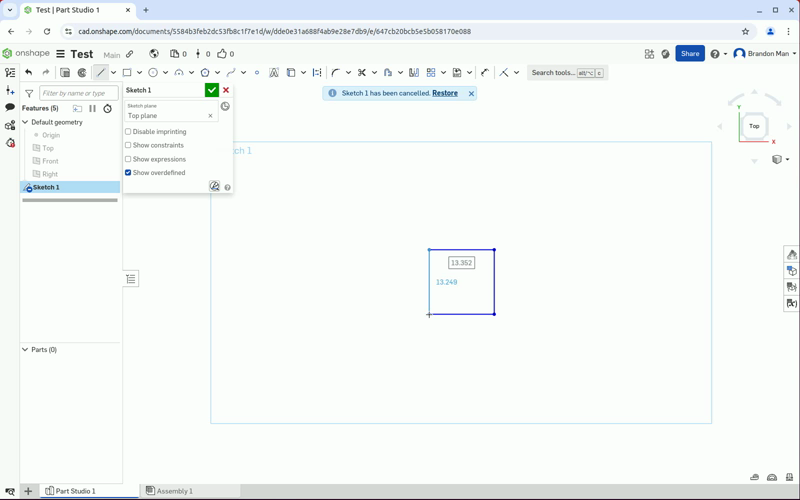
key_up(shift)
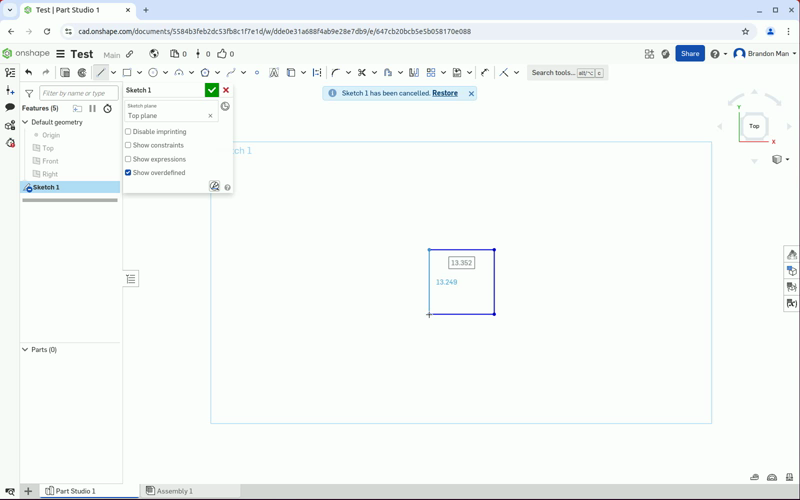
click(429, 314)
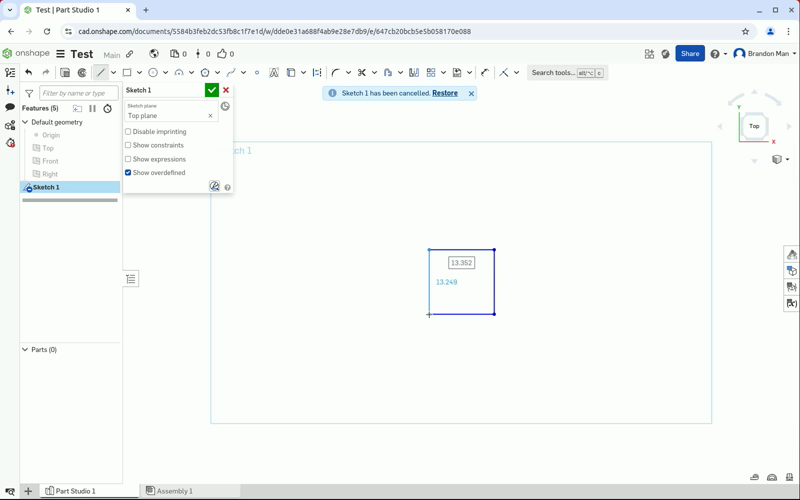
key(esc)
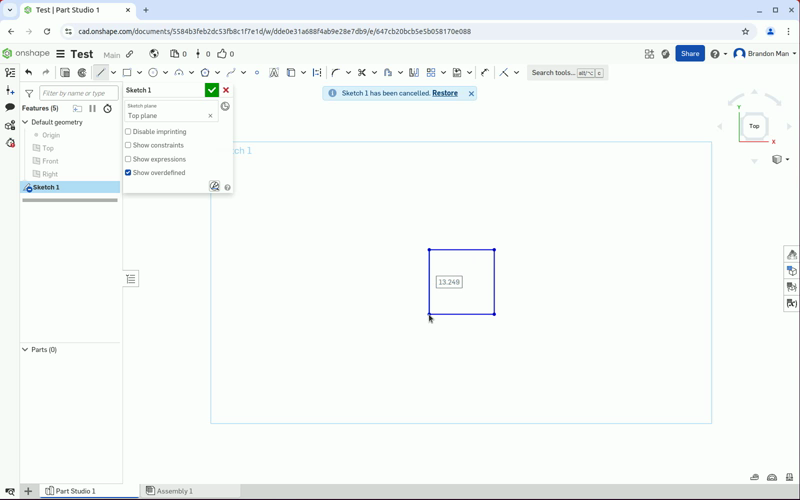
mouse_move(475, 261)
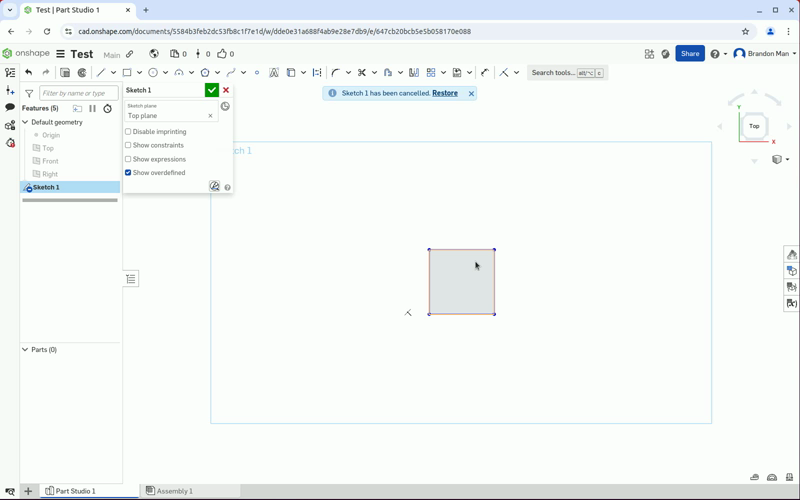
click(475, 261)
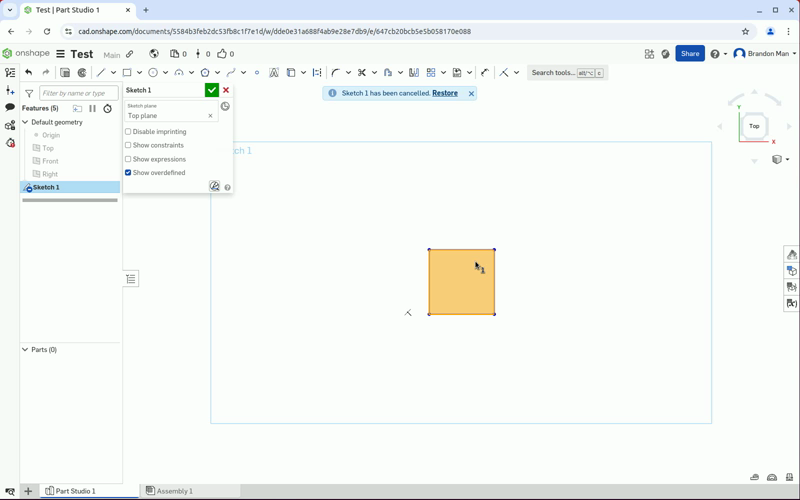
mouse_move(73, 352)
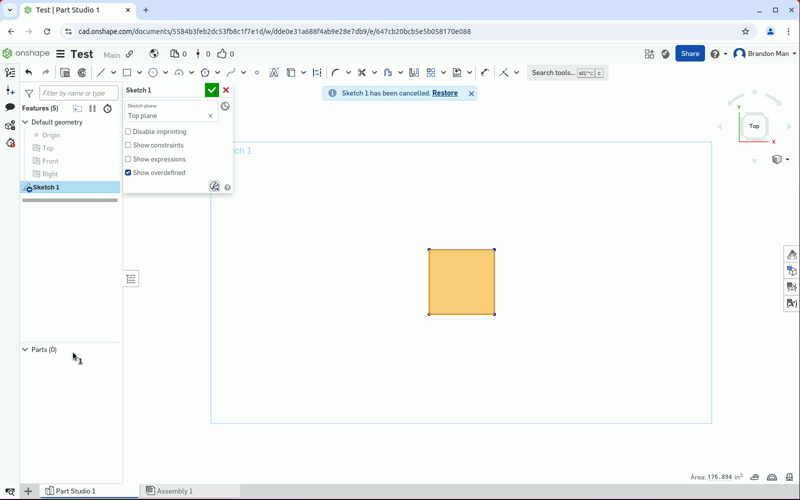
key(shift+y)
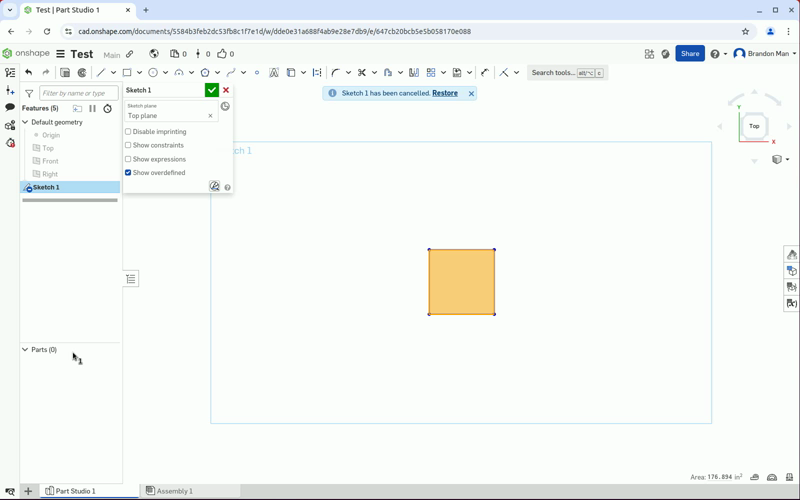
key(shift+e)
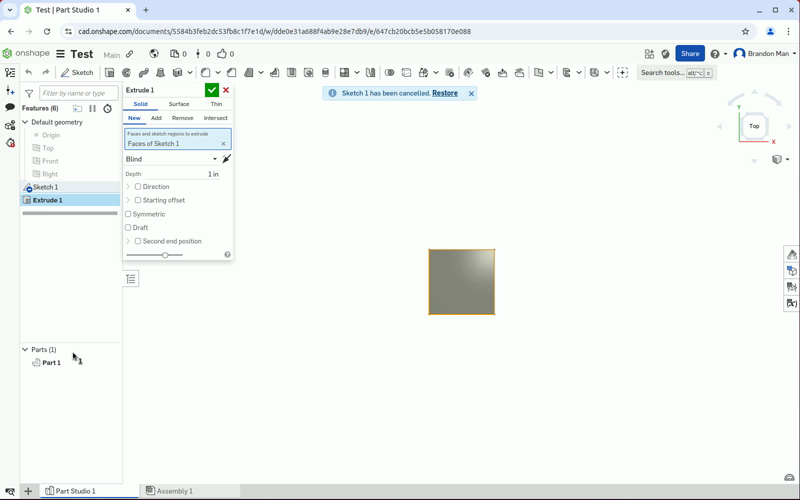
mouse_move(143, 106)
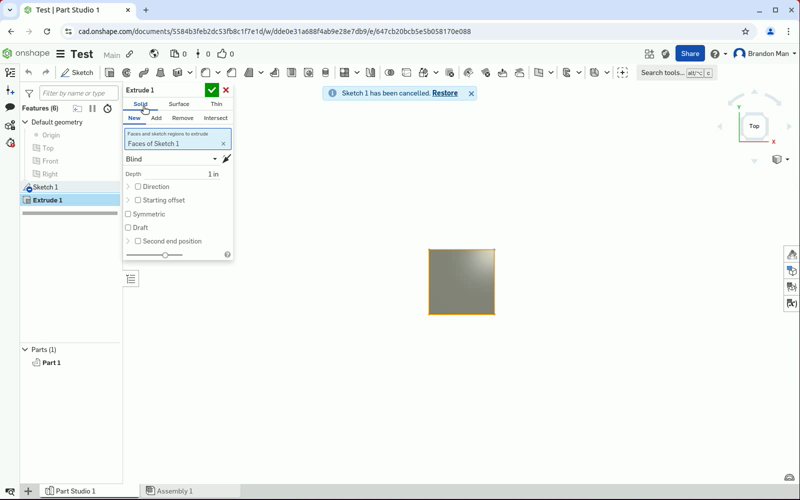
click(143, 106)
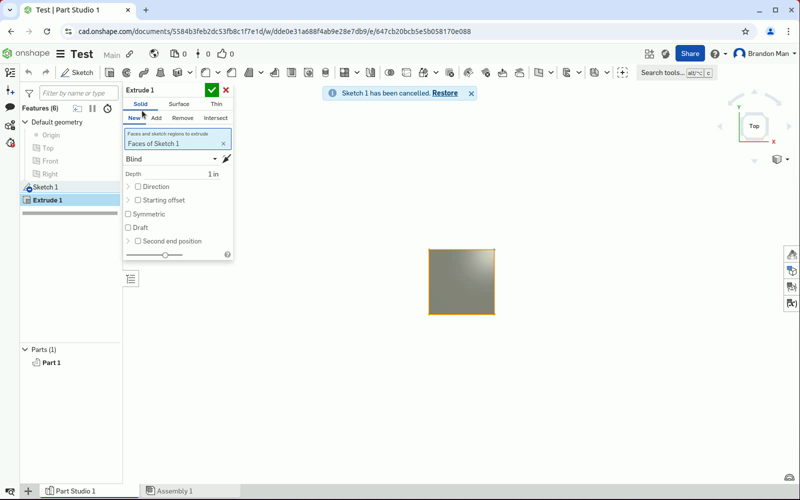
mouse_move(137, 120)
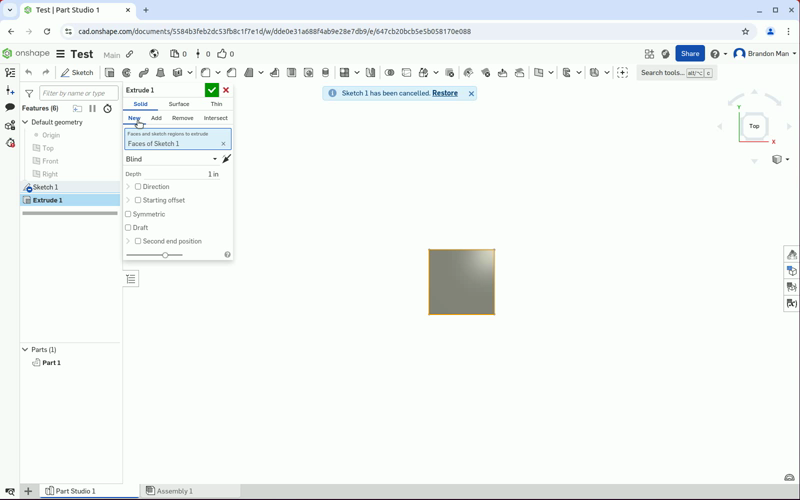
click(137, 120)
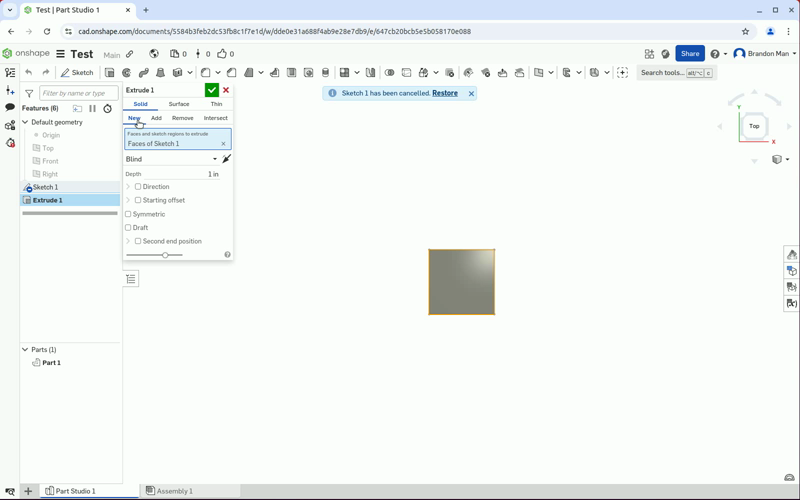
key(tab, 4)
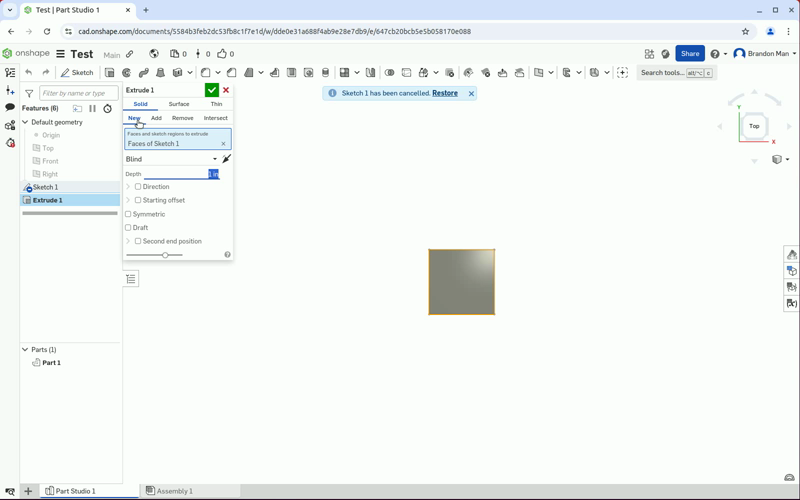
text(6.499)
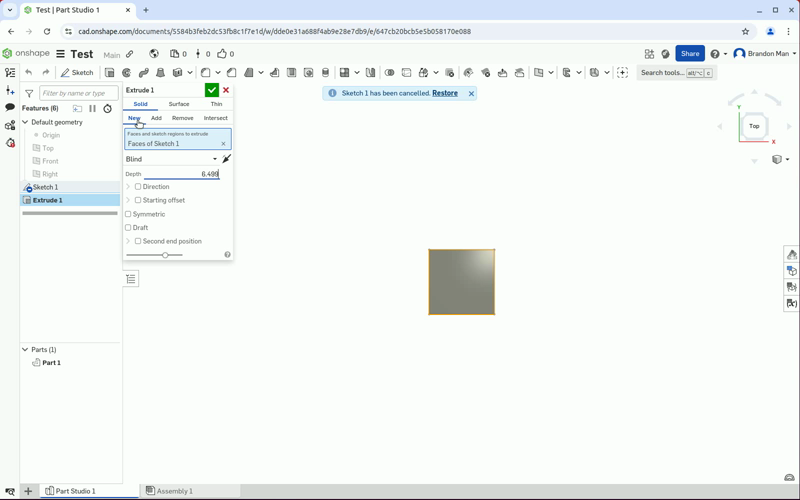
key(enter)
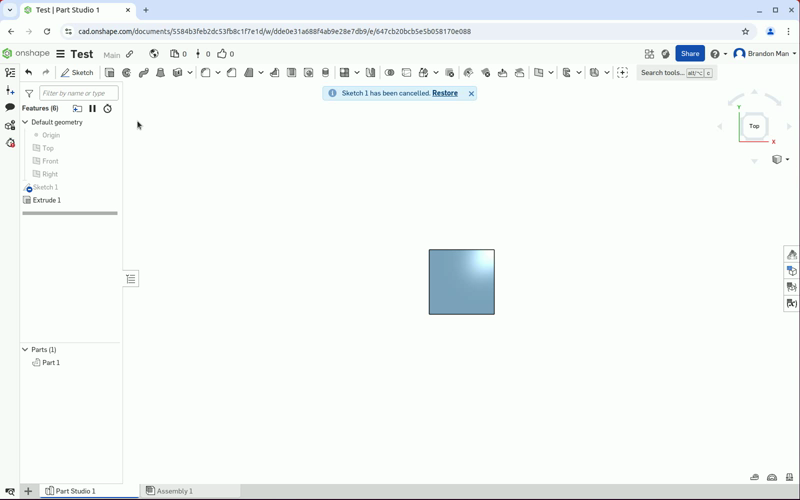
key(shift+h)
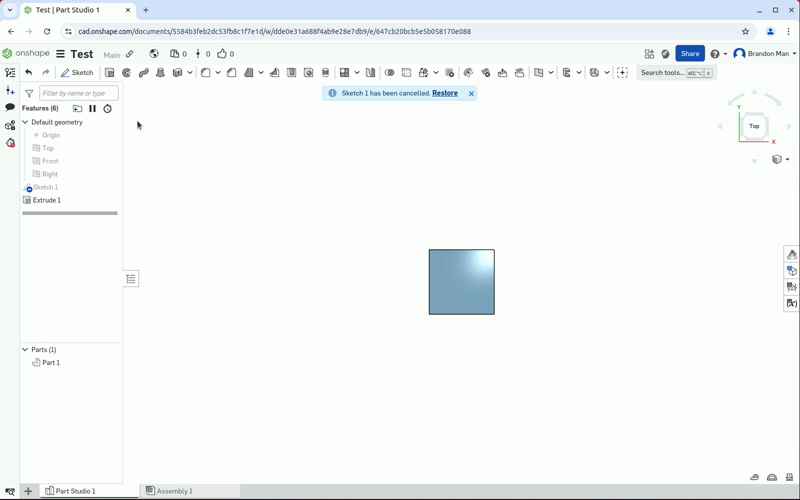
key(shift+h)
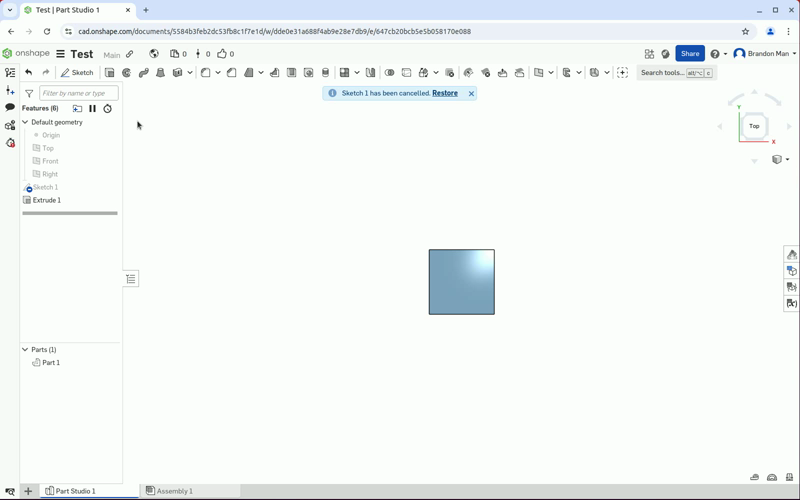
mouse_move(73, 189)
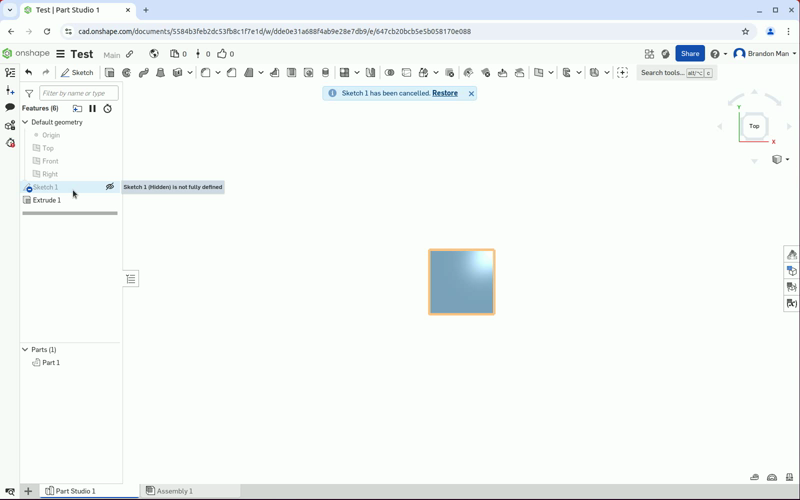
click(73, 189)
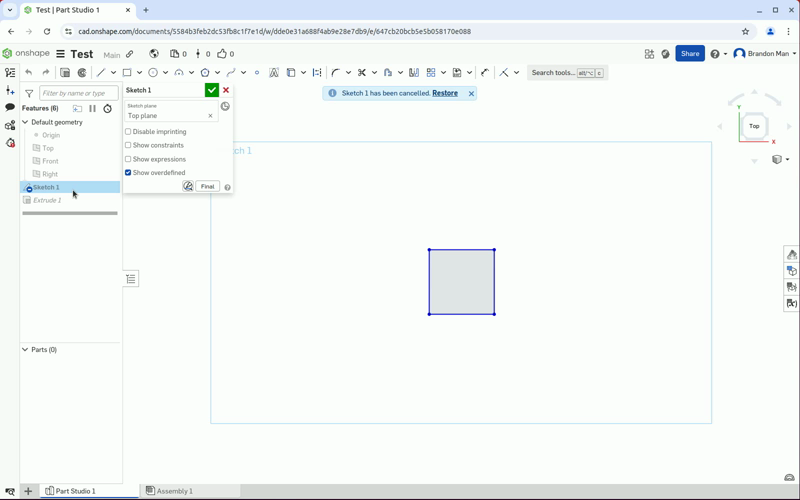
mouse_move(229, 92)
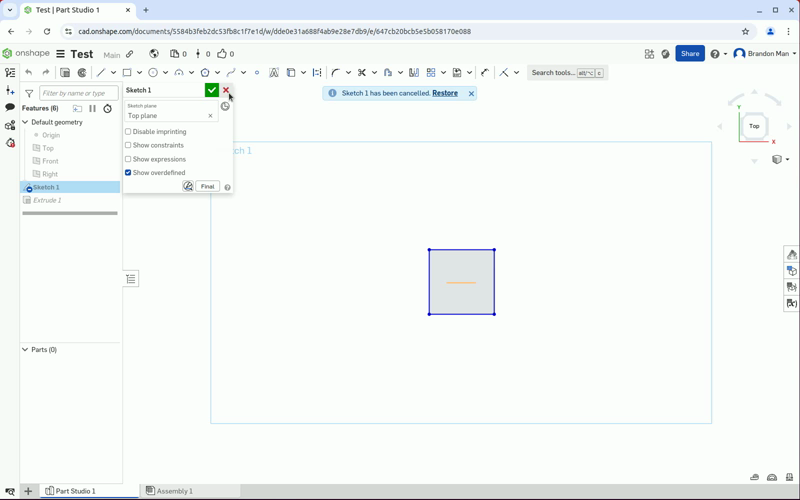
click(229, 92)
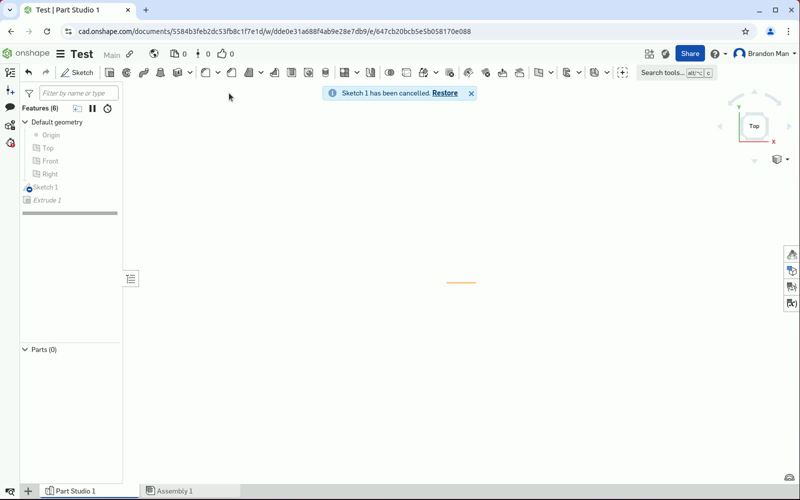
mouse_move(541, 75)
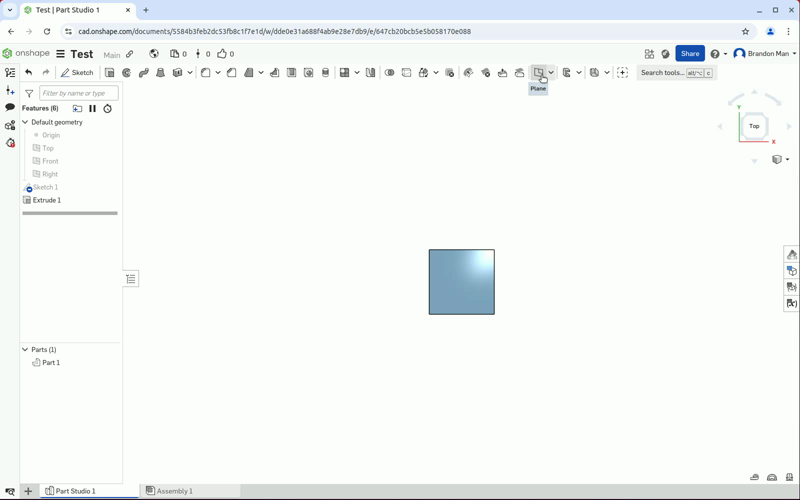
click(541, 75)
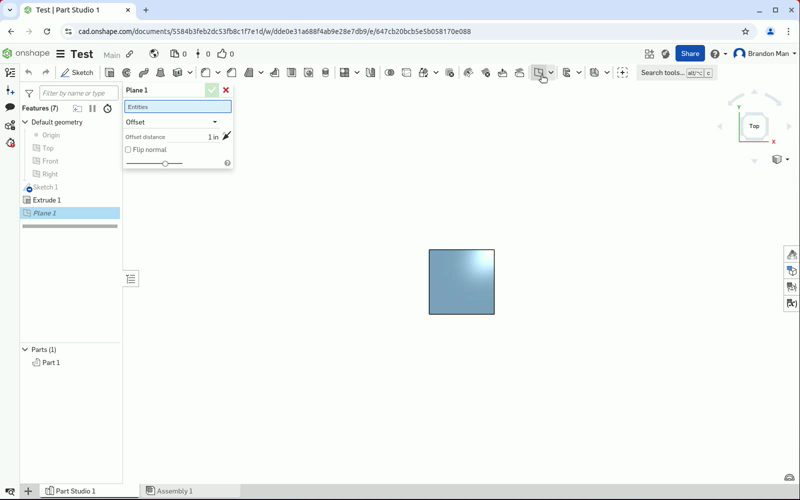
mouse_move(73, 150)
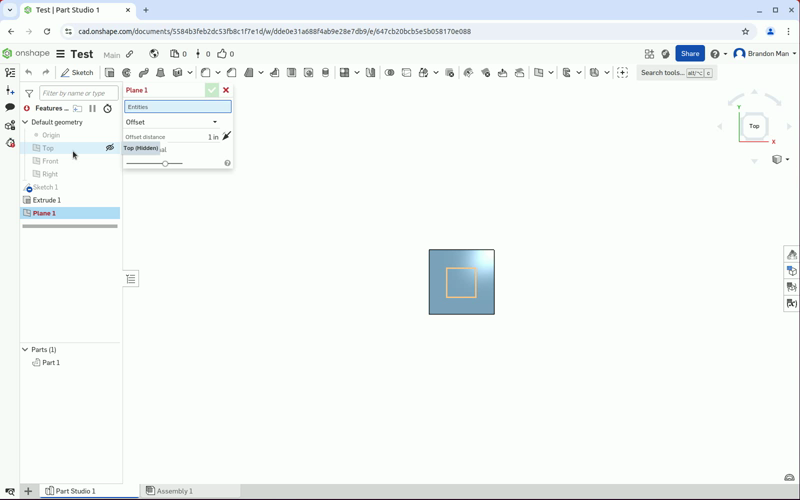
click(73, 150)
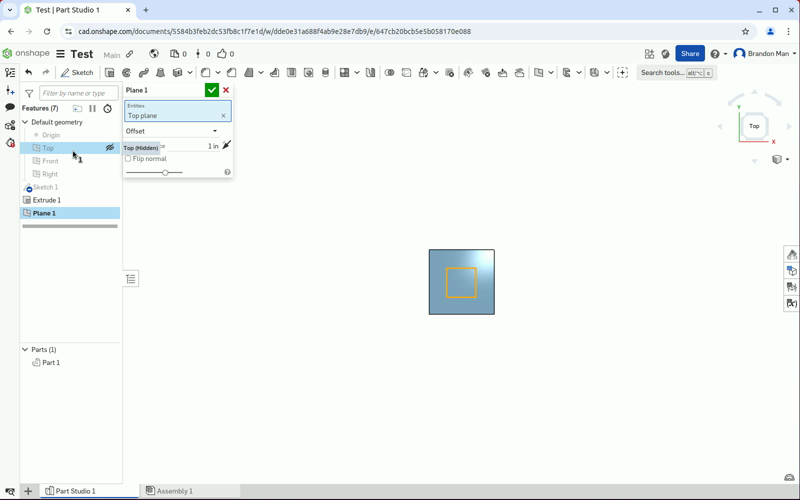
key(tab, 2)
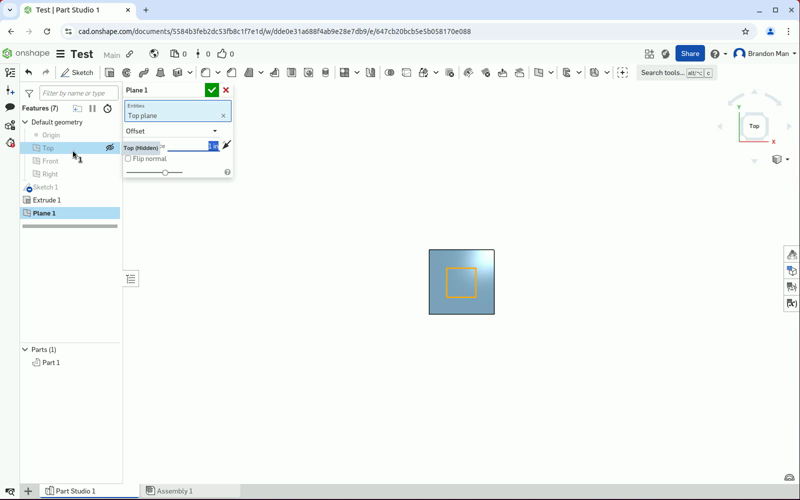
text(6.501)
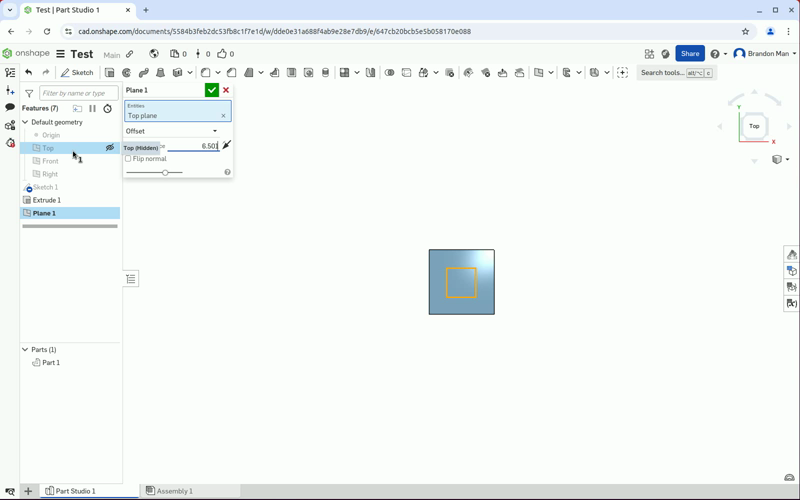
key(enter, 2)
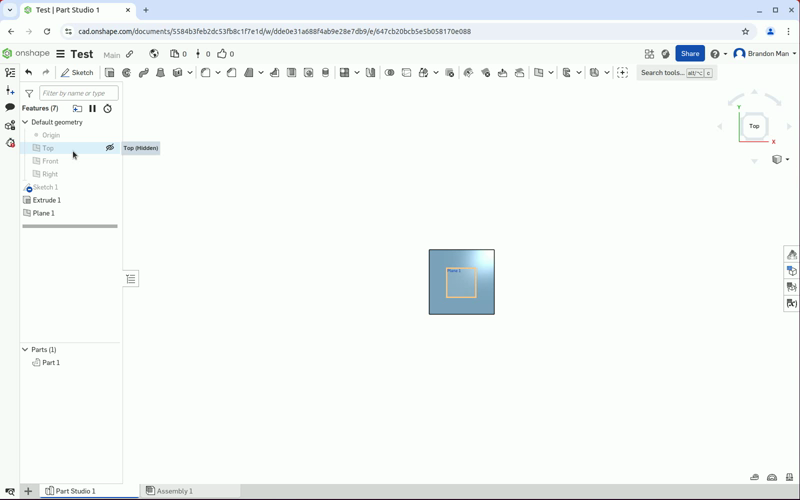
key(shift+s)
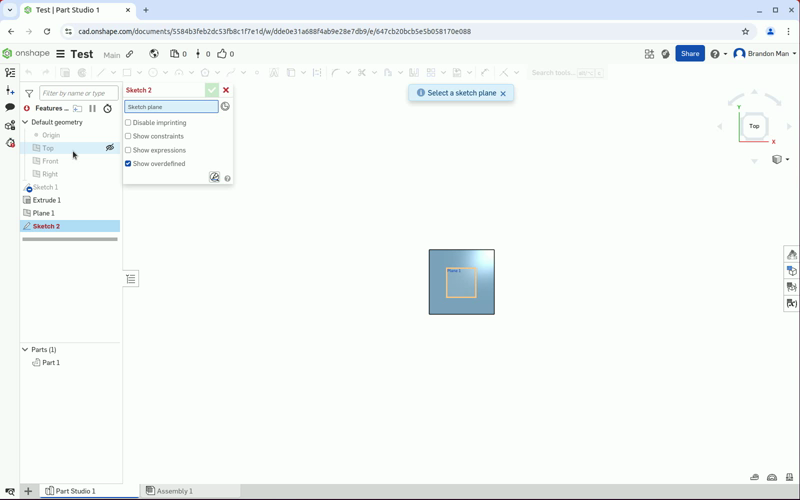
mouse_move(73, 215)
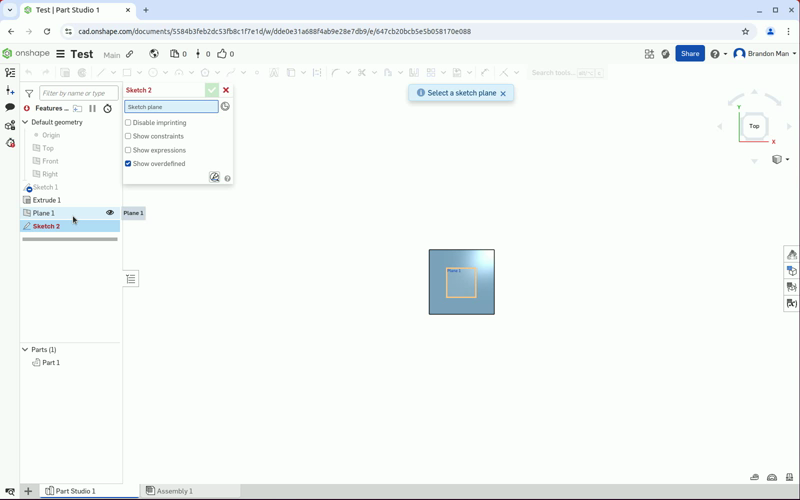
click(73, 215)
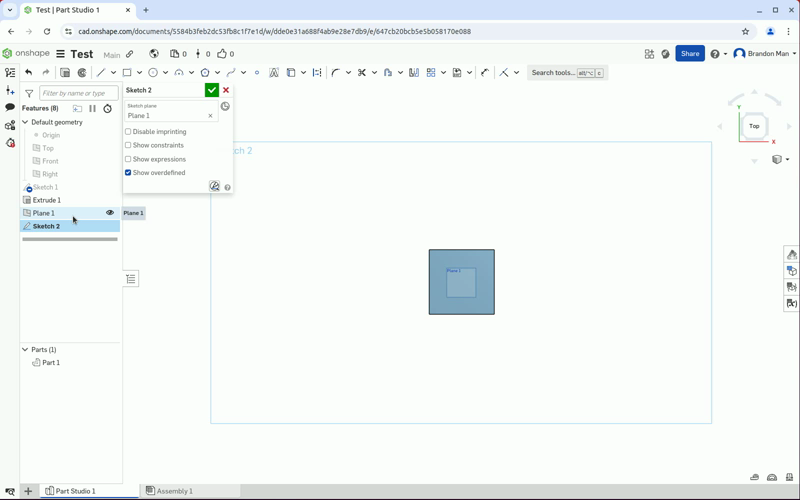
mouse_move(73, 352)
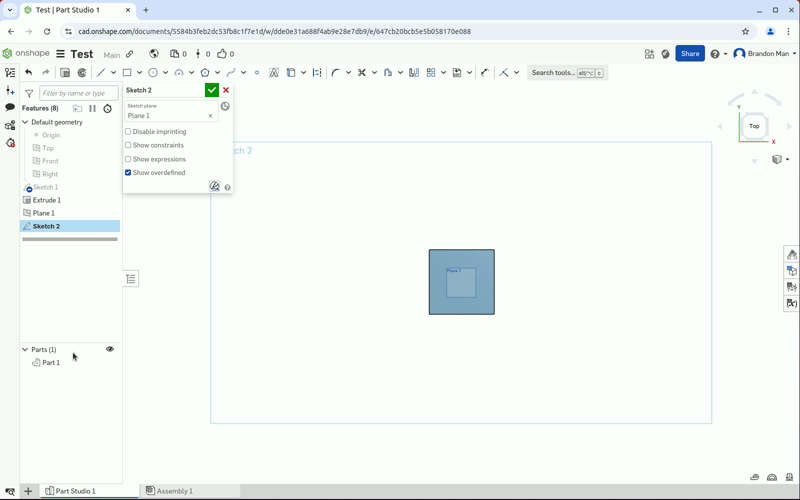
key(y)
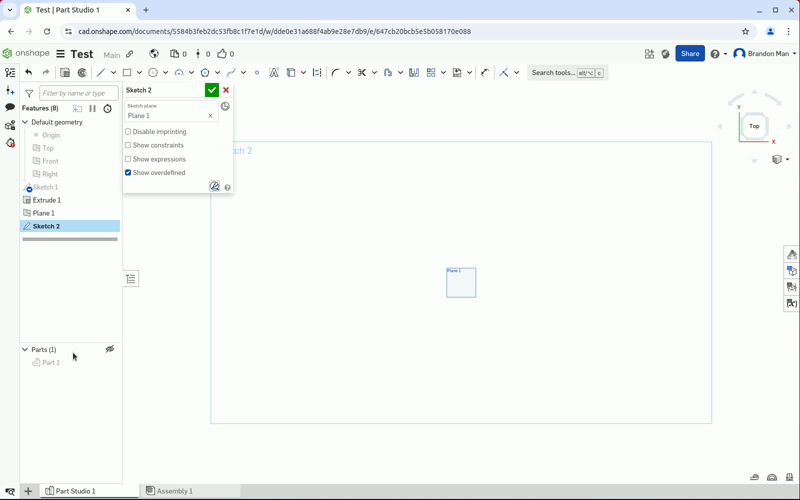
key(c)
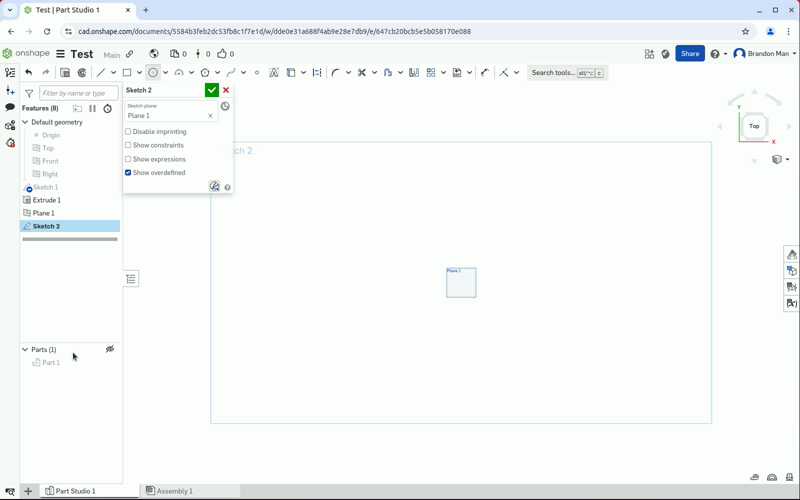
key_down(shift)
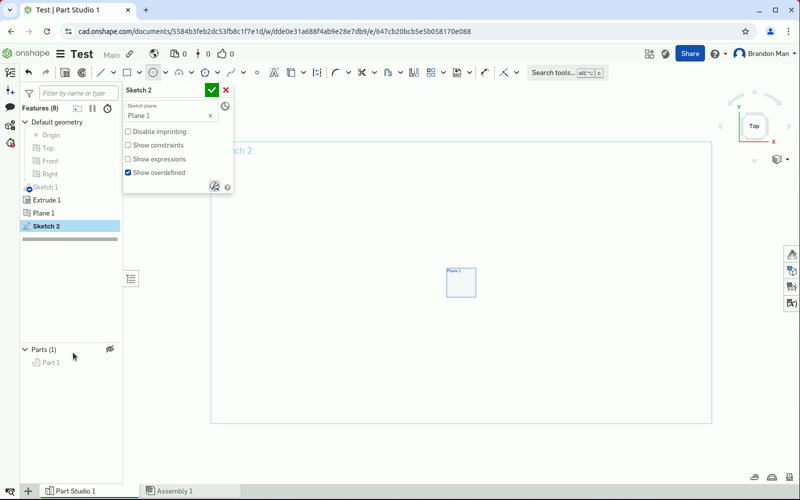
mouse_move(460, 282)
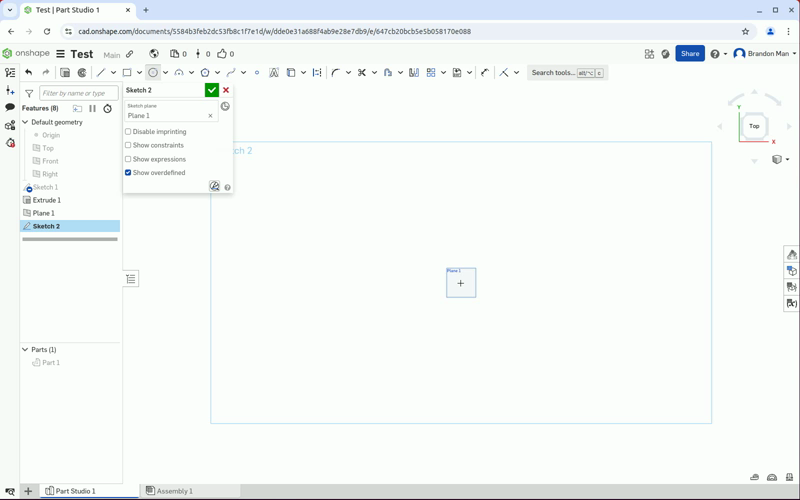
click(460, 282)
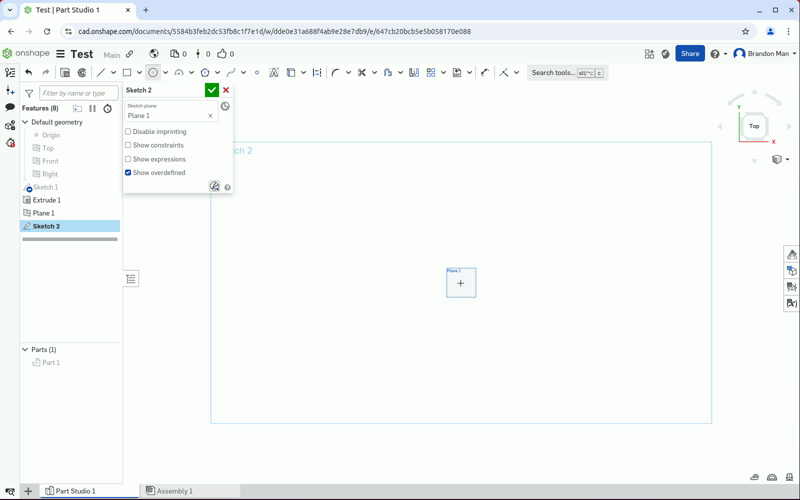
key_up(shift)
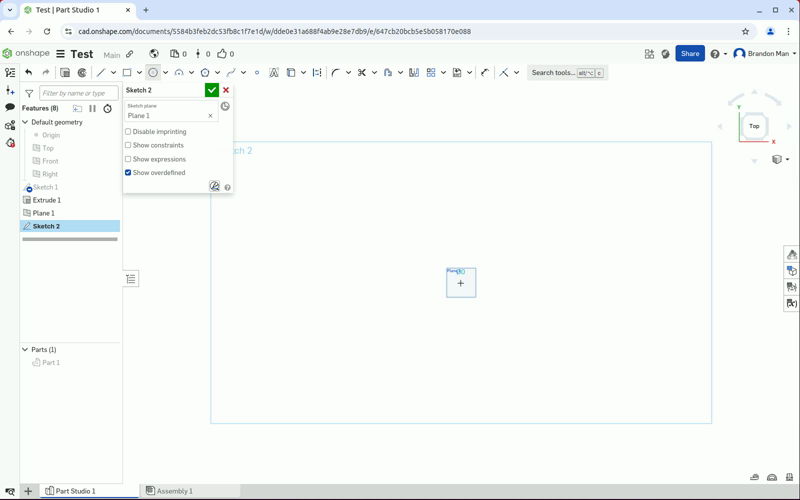
mouse_move(477, 282)
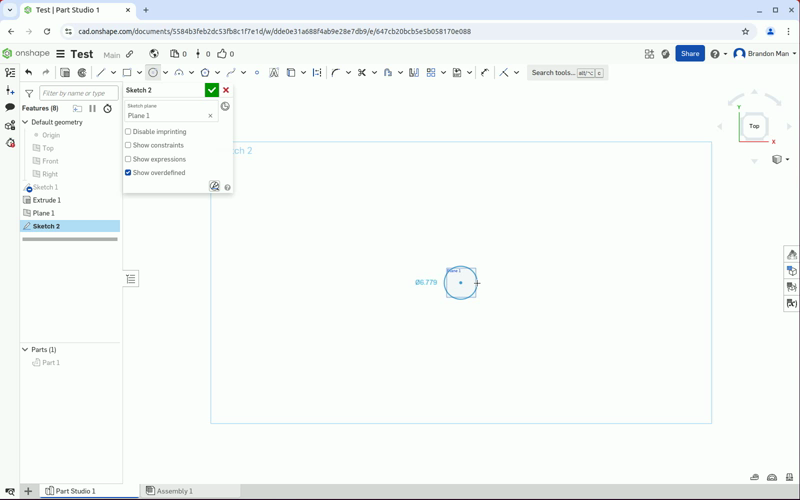
click(477, 282)
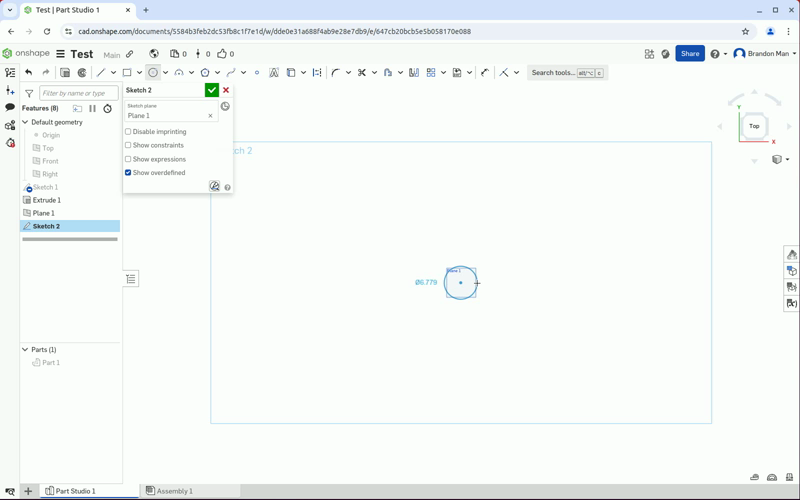
key(esc)
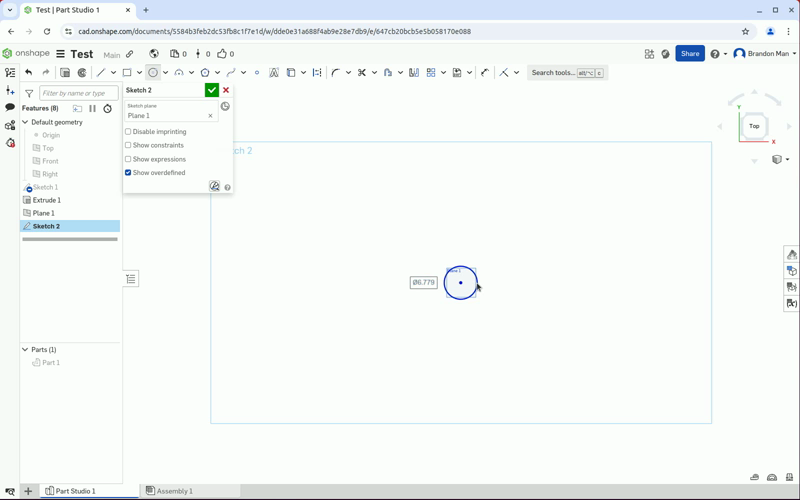
mouse_move(462, 278)
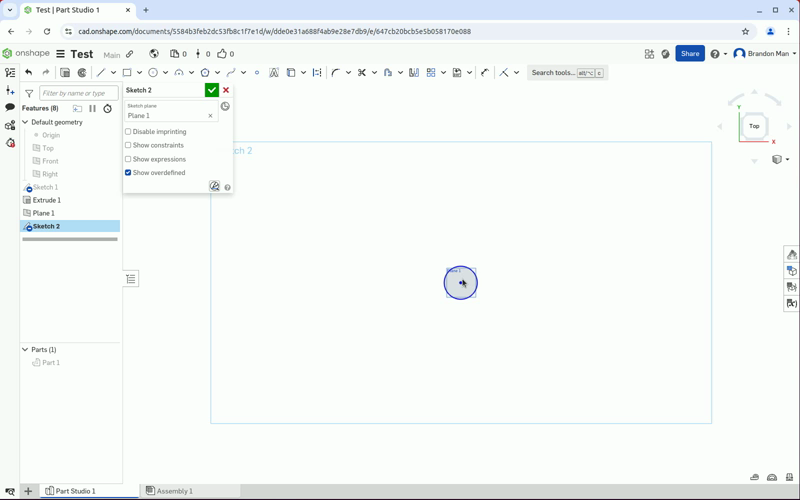
scroll(6)
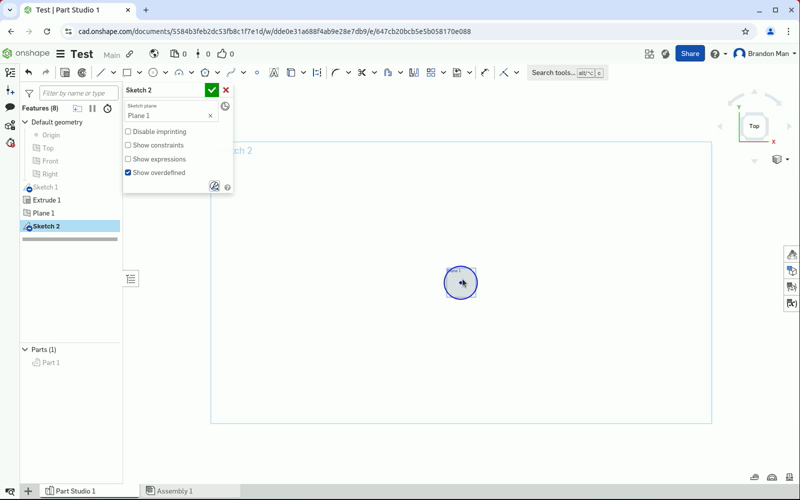
scroll(6)
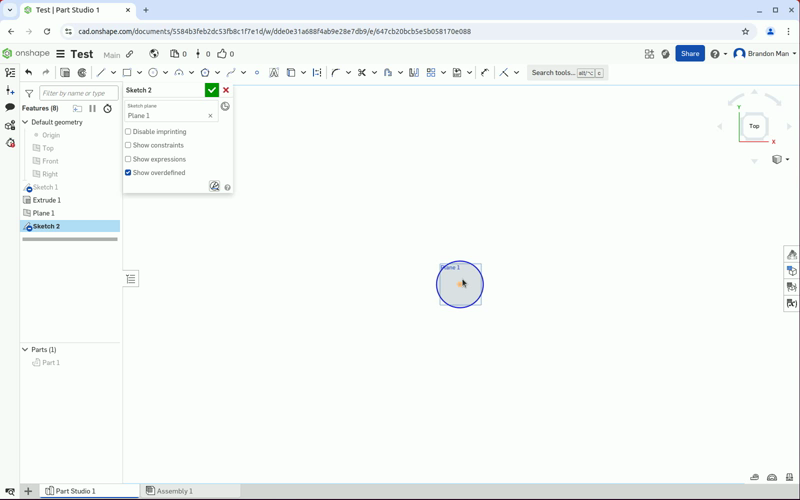
scroll(6)
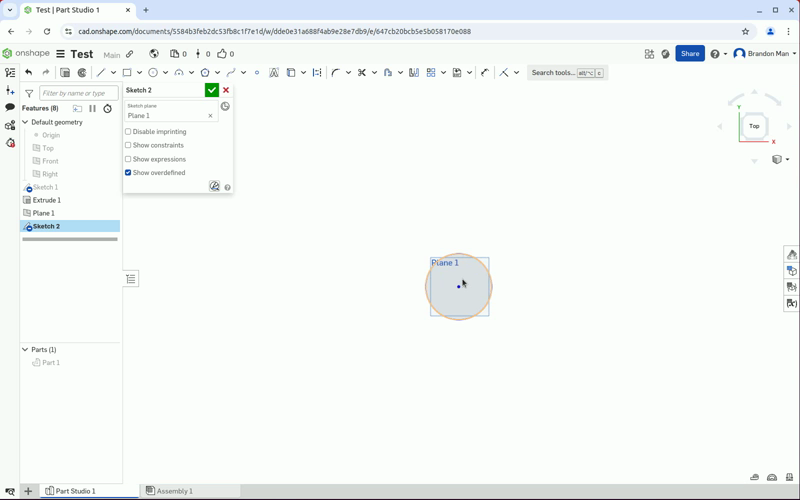
scroll(6)
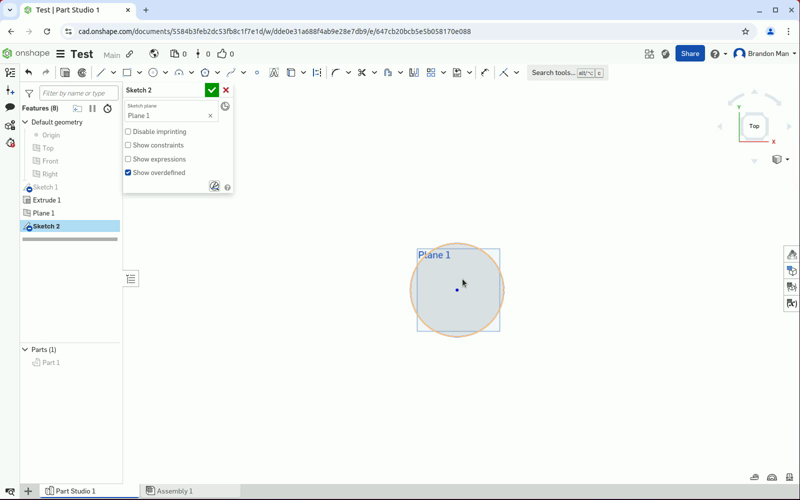
scroll(6)
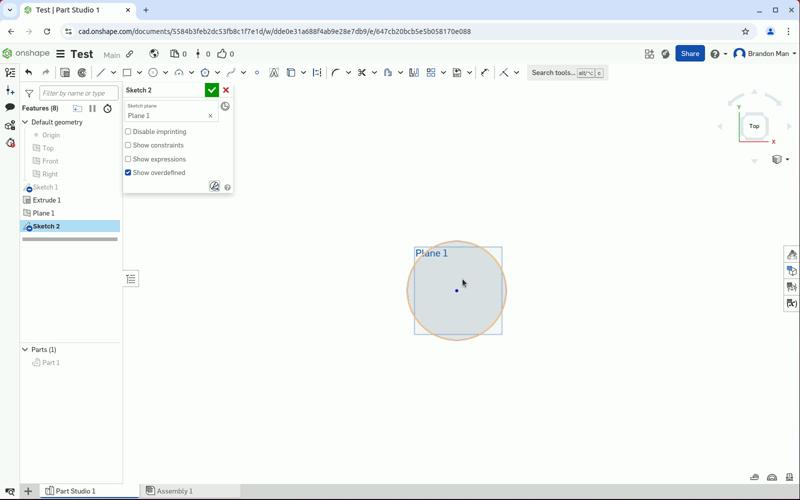
scroll(6)
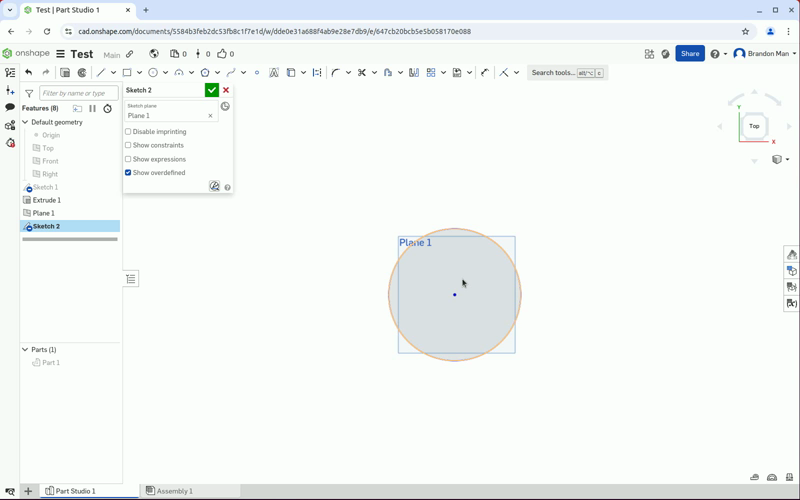
scroll(6)
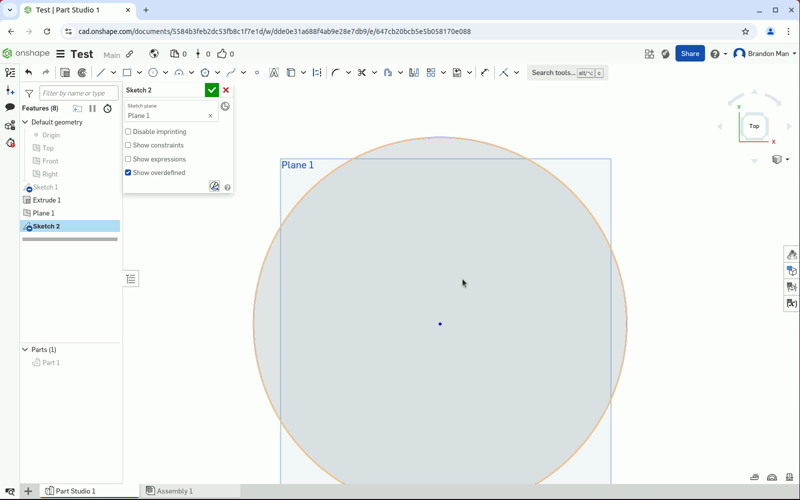
click(462, 278)
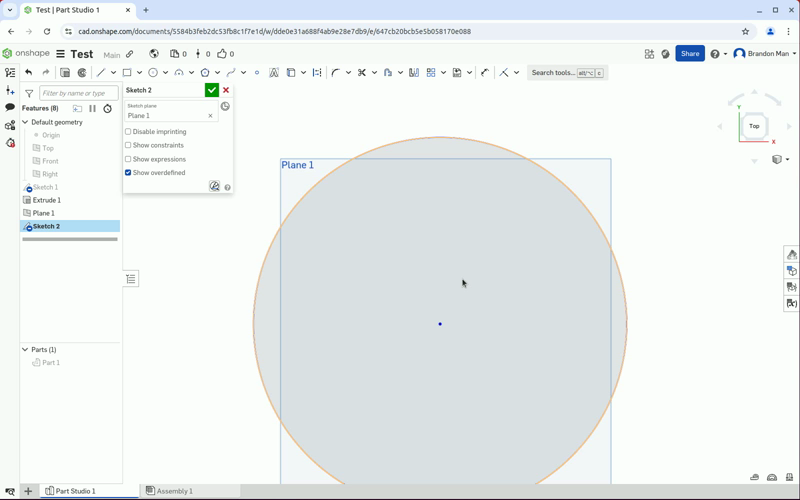
scroll(-6)
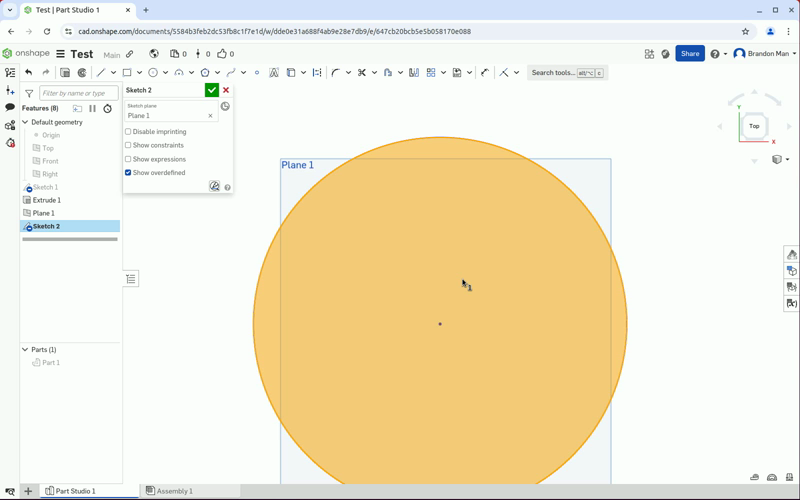
scroll(-6)
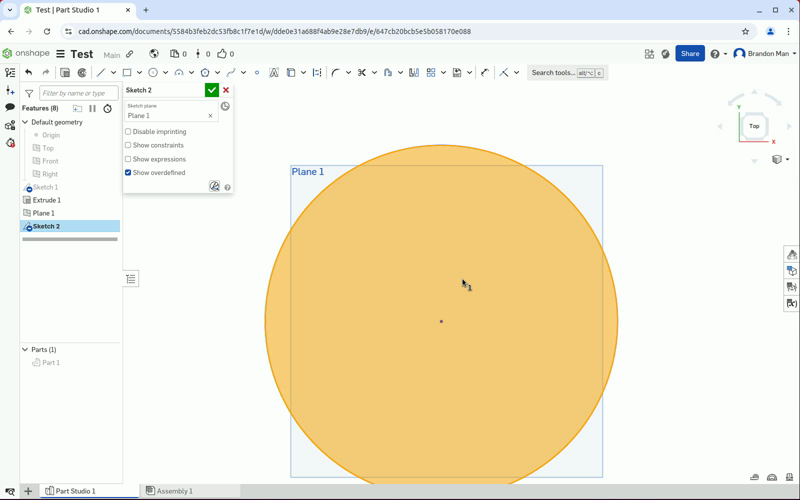
scroll(-6)
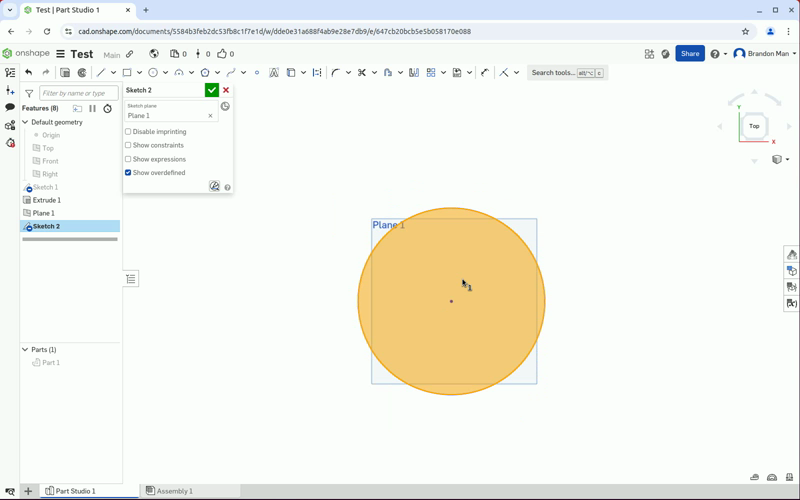
scroll(-6)
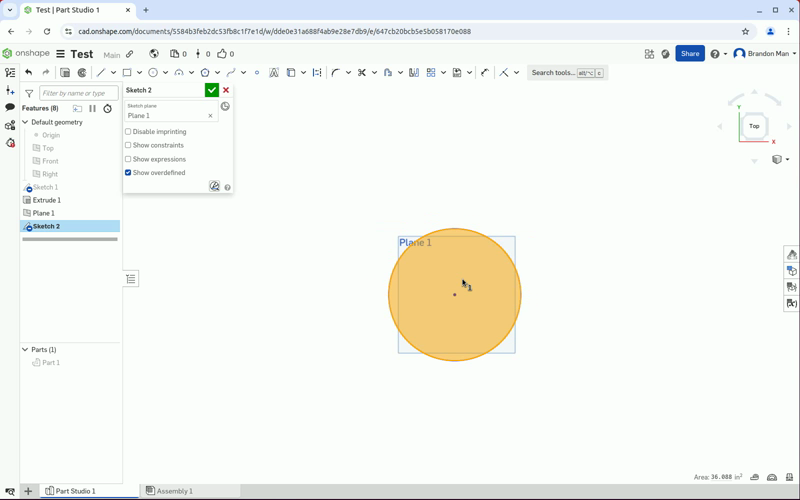
scroll(-6)
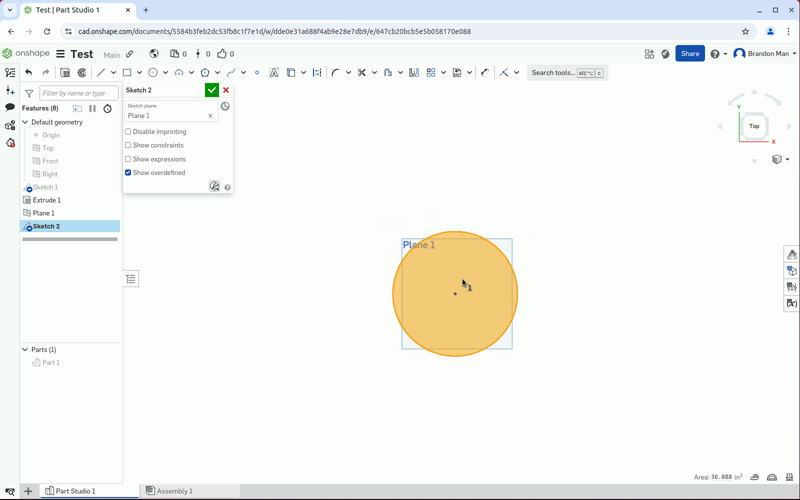
scroll(-6)
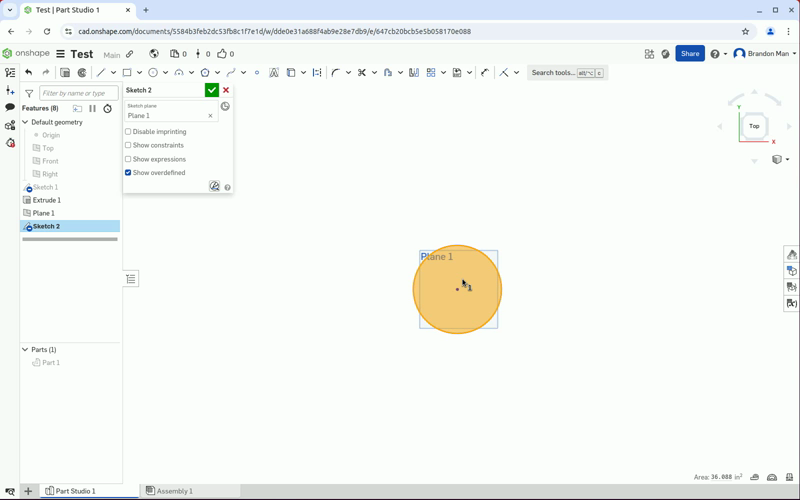
scroll(-6)
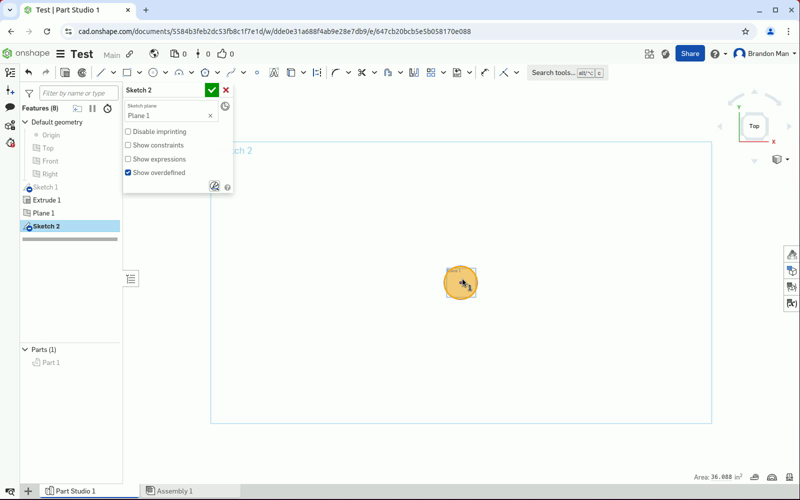
mouse_move(73, 352)
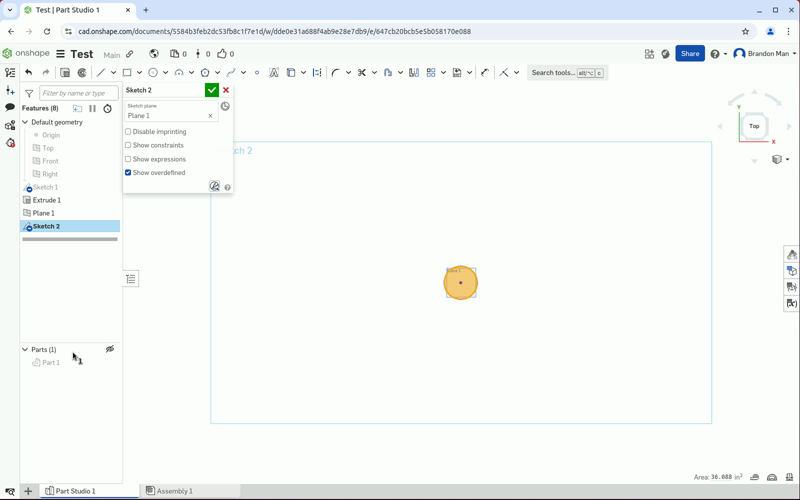
key(shift+y)
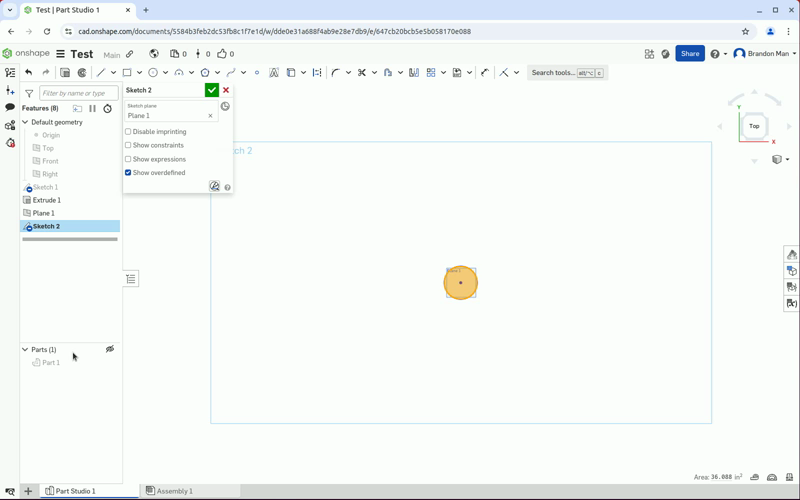
key(shift+e)
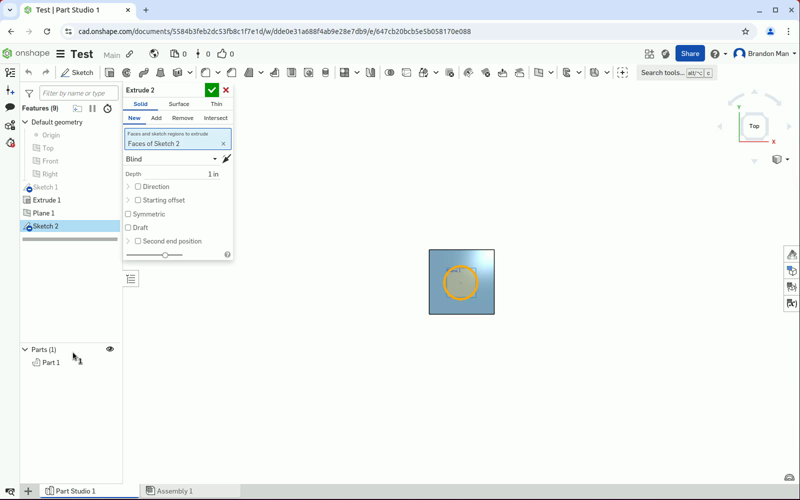
mouse_move(143, 106)
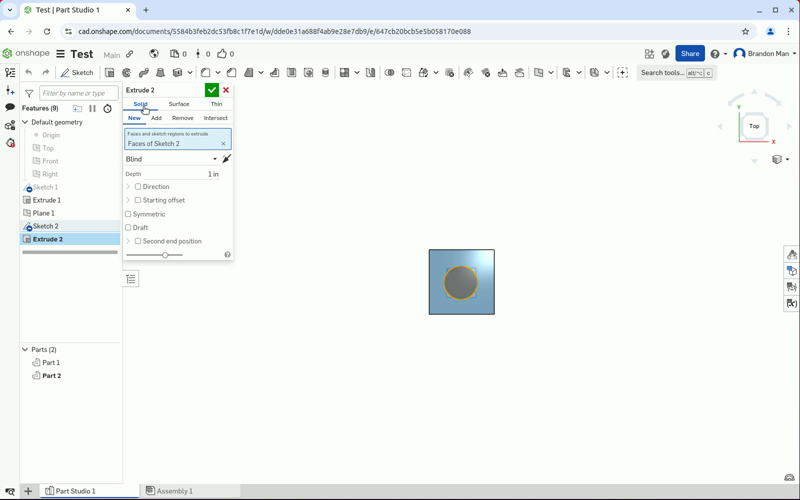
click(143, 106)
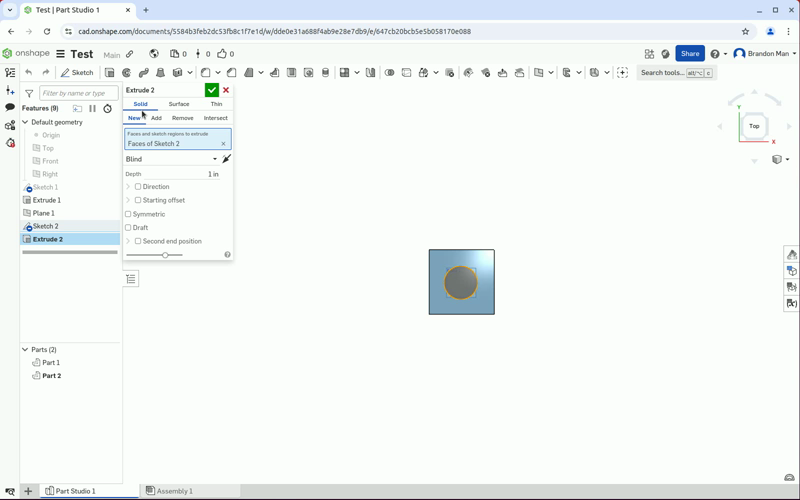
mouse_move(137, 120)
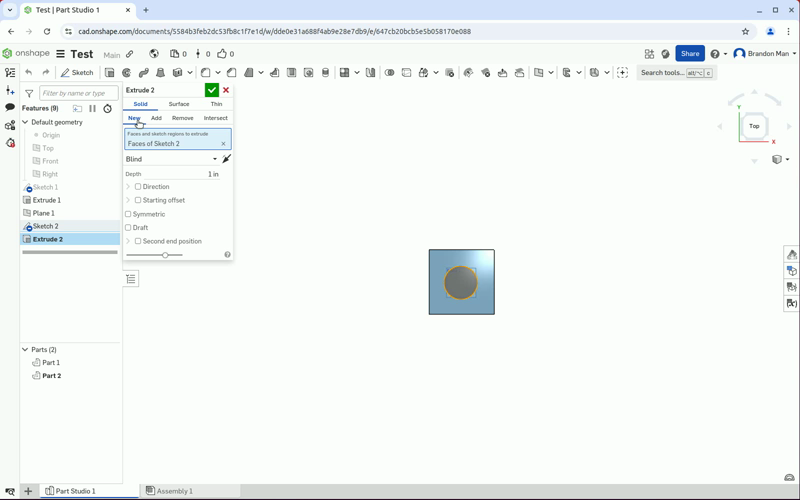
click(137, 120)
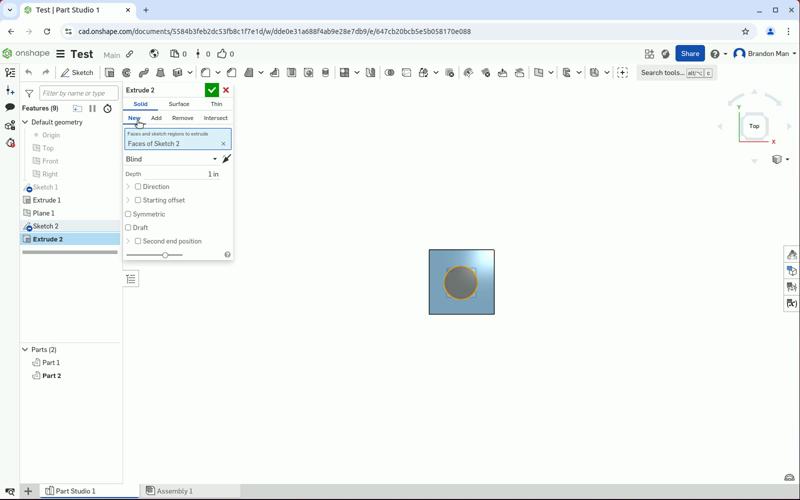
key(tab, 4)
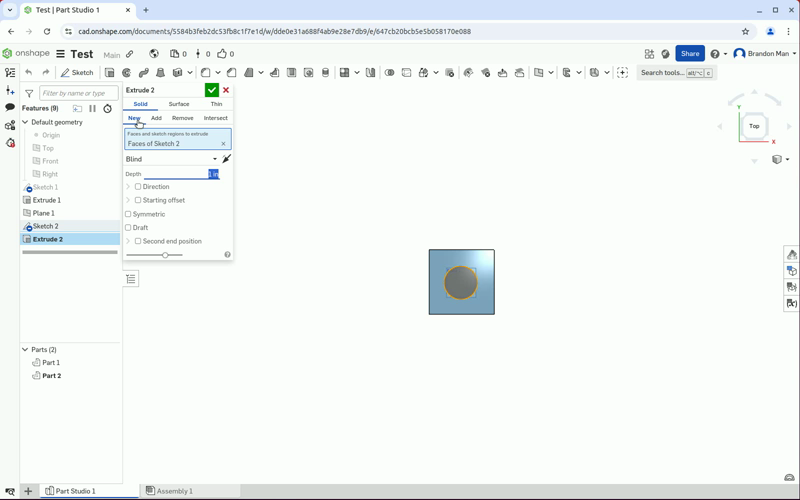
text(16.609)
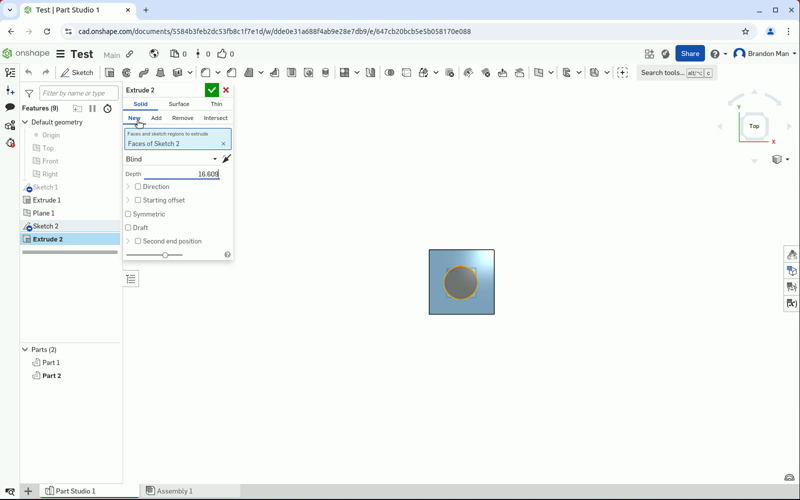
key(enter)
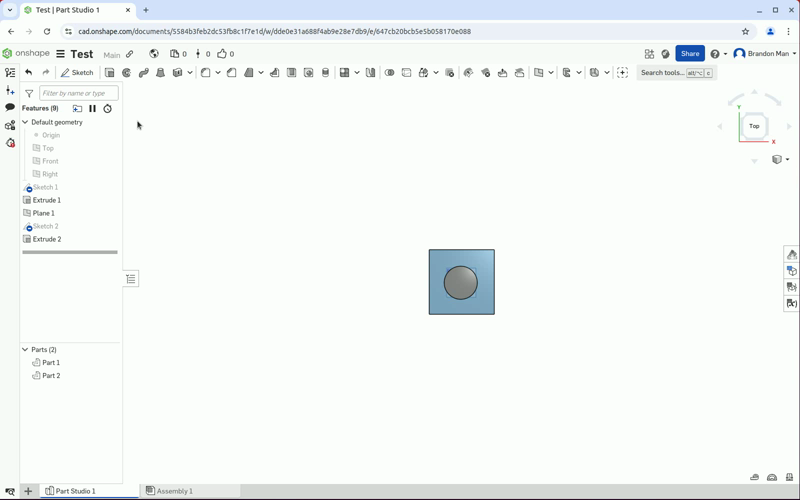
key(shift+h)
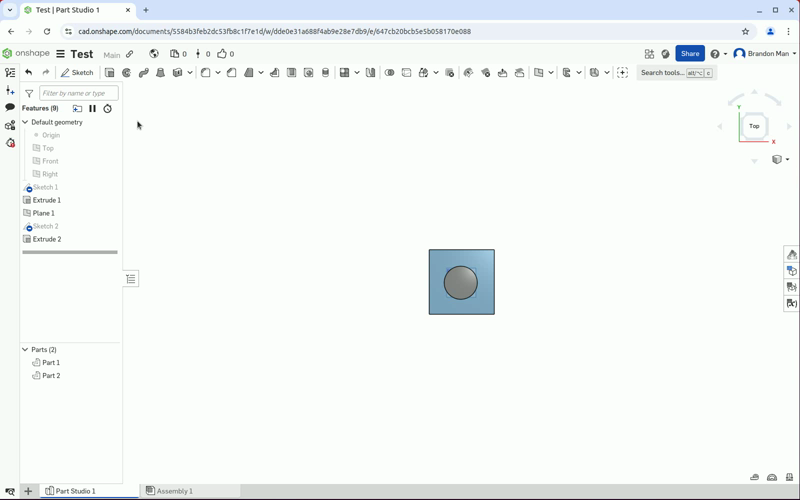
key(shift+h)
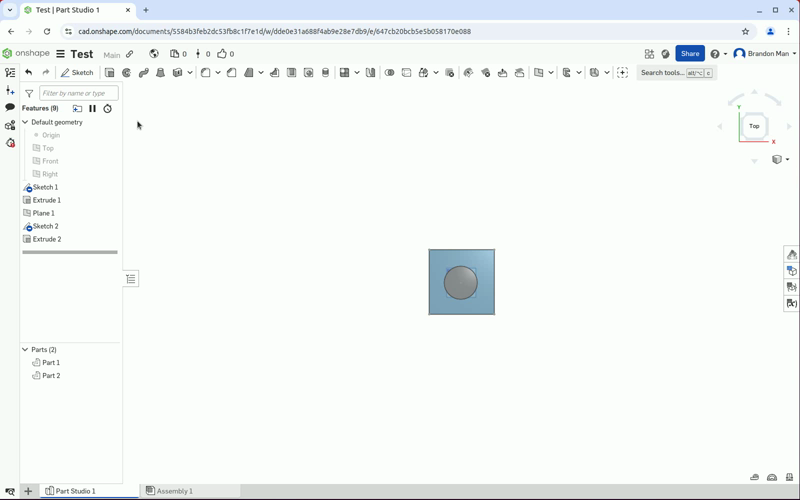
key(shift+7)
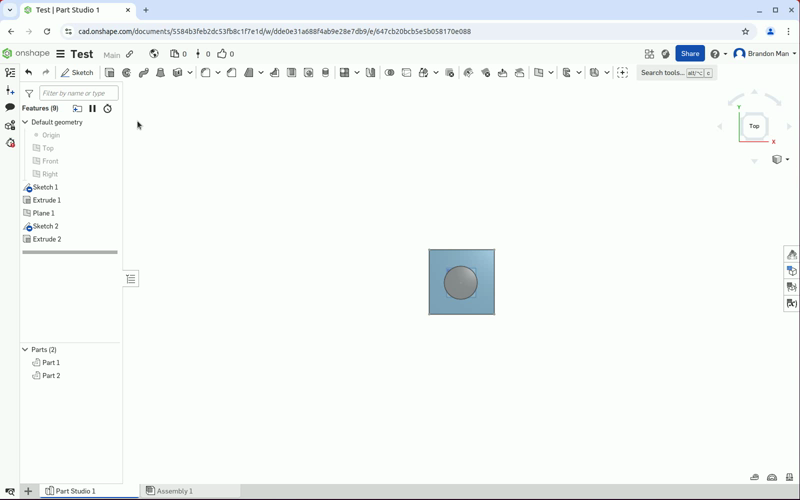
key(up, 3)
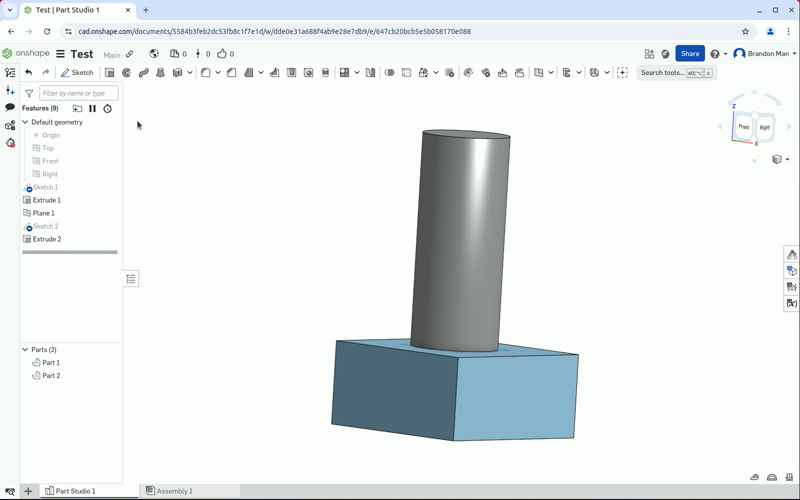
key(left, 3)
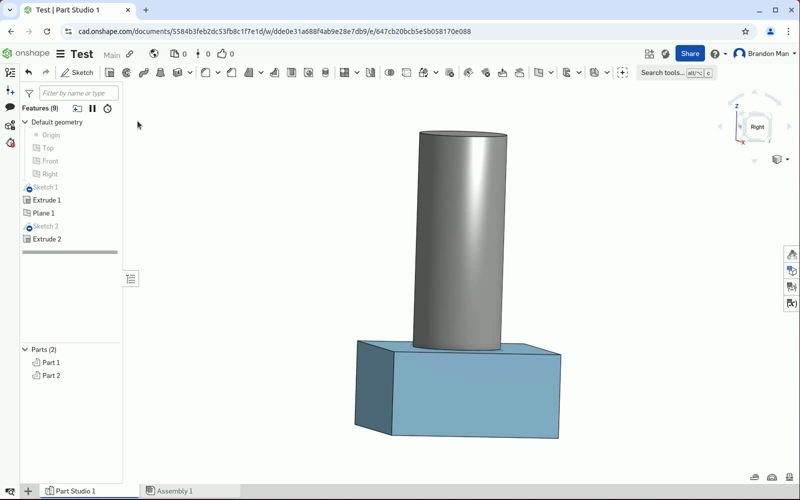
key(right, 3)
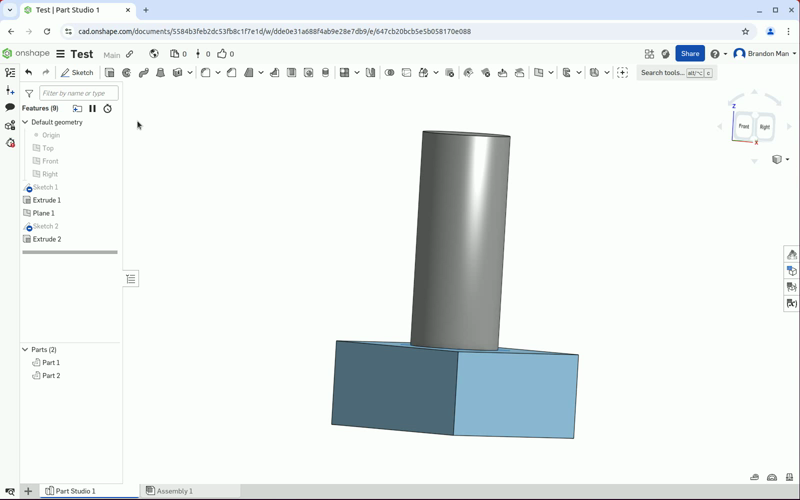
key(down, 3)
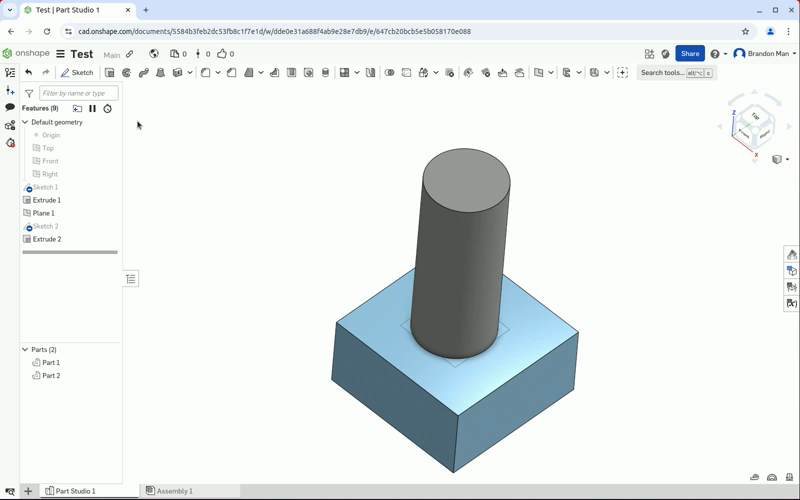
mouse_move(73, 189)
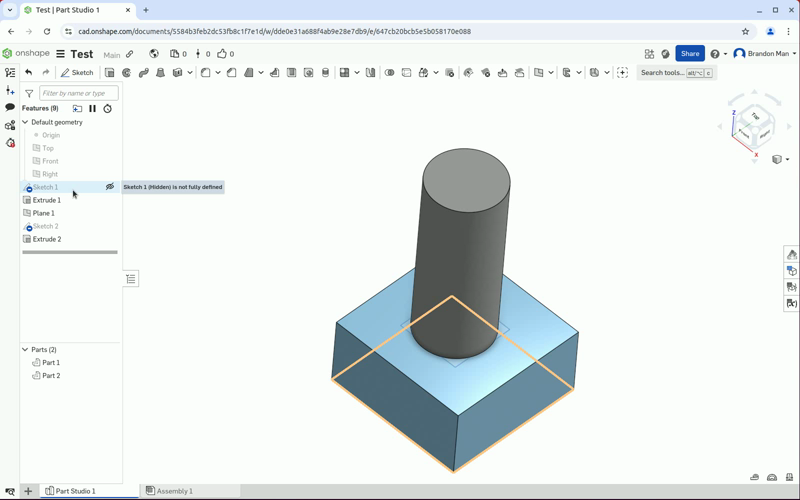
click(73, 189)